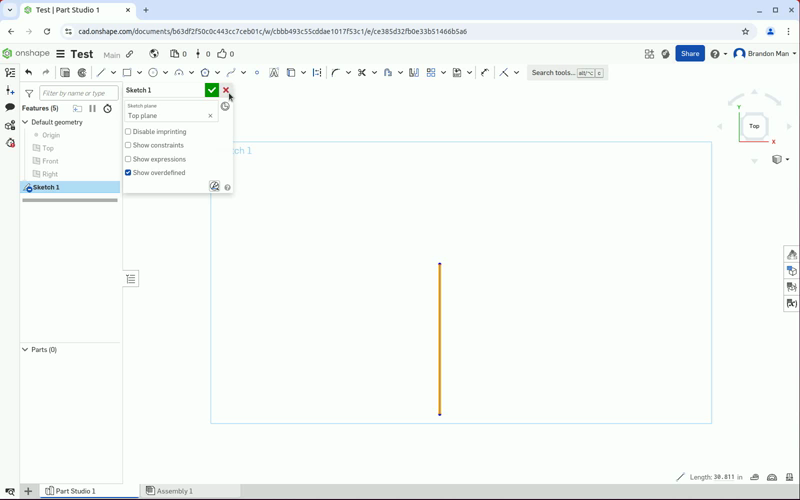
key(shift+h)
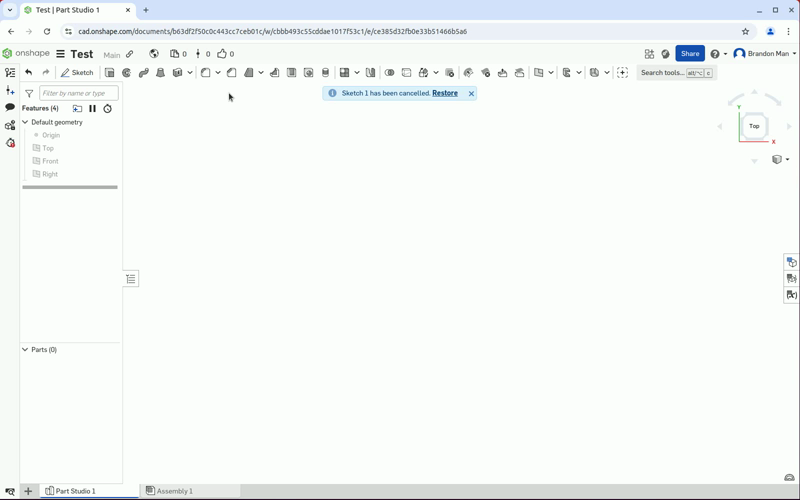
mouse_move(73, 352)
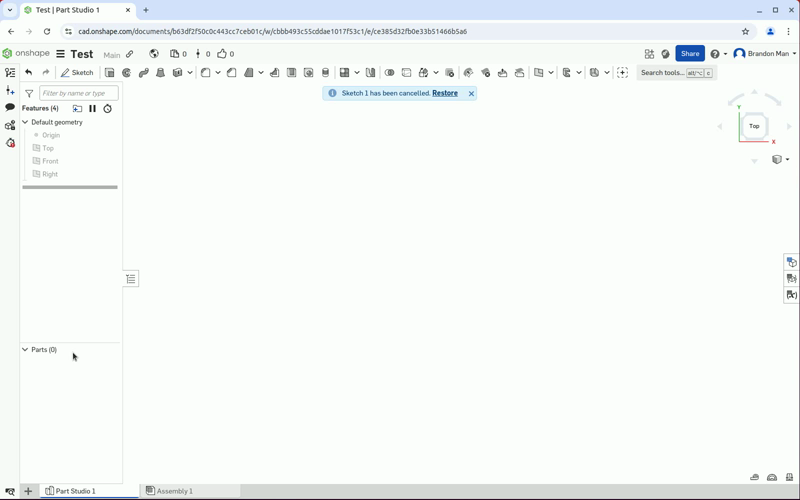
key(y)
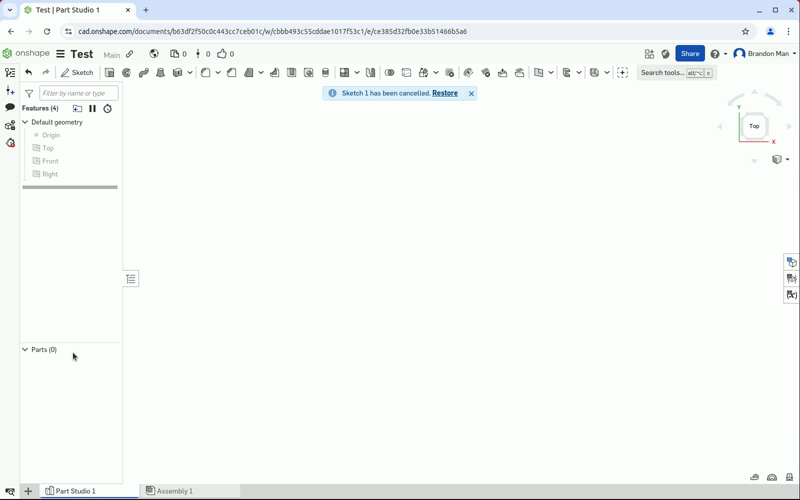
key(shift+p)
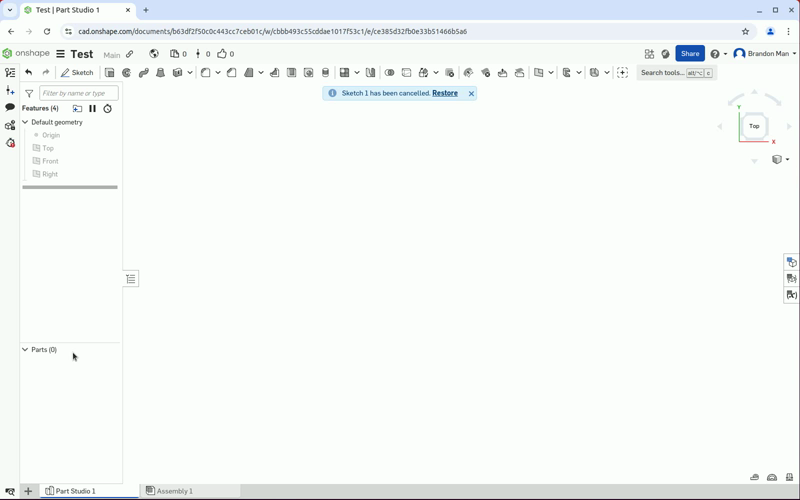
key(space)
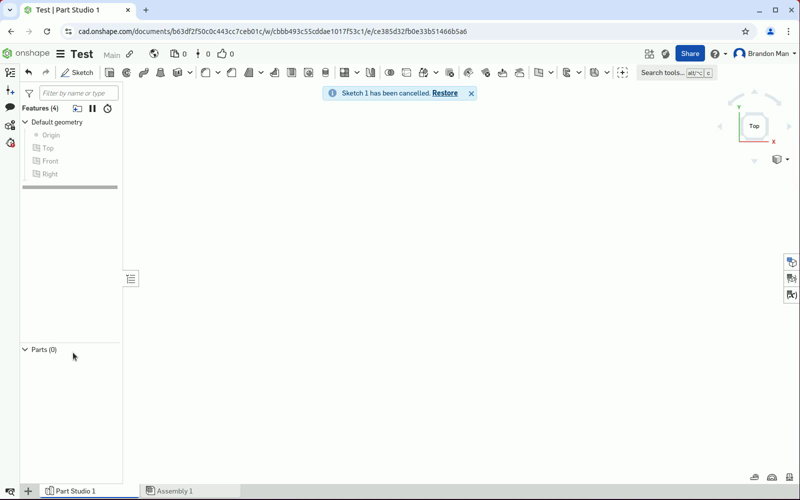
key_down(shift)
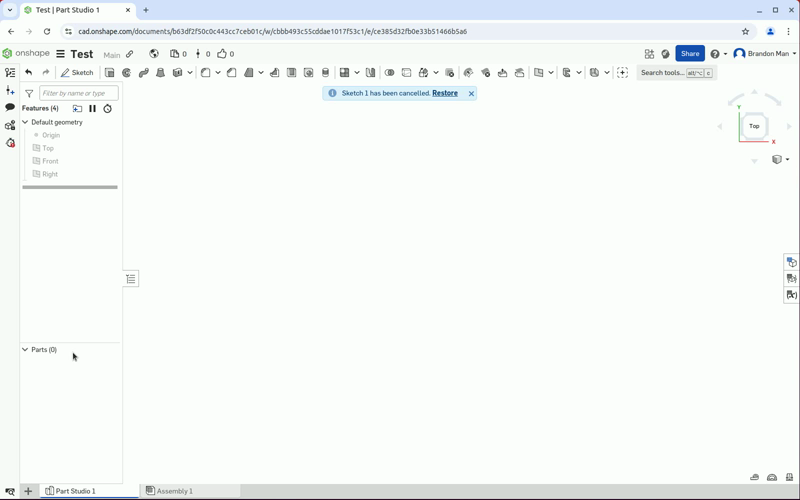
key(up)
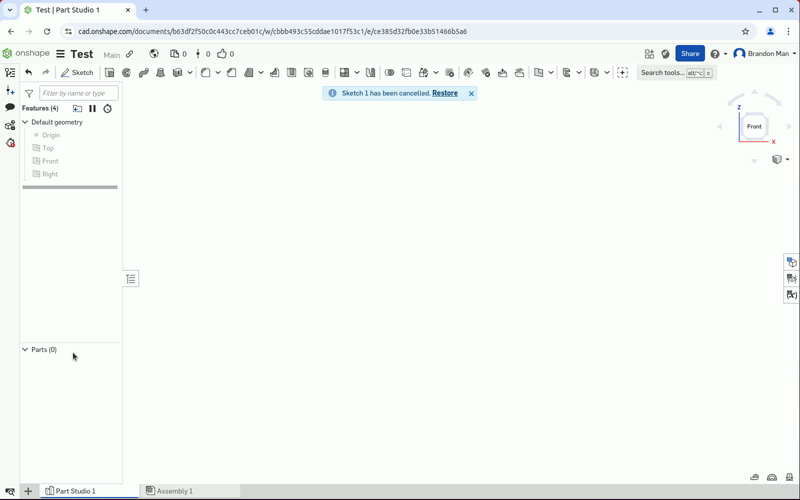
key_up(shift)
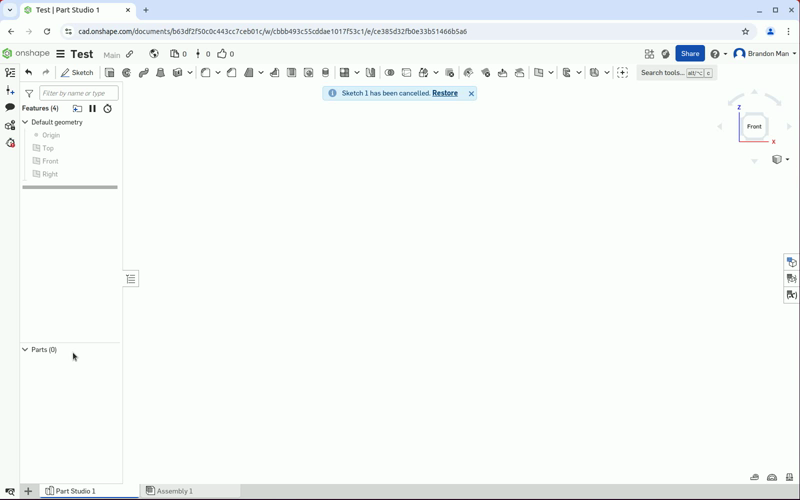
key(space)
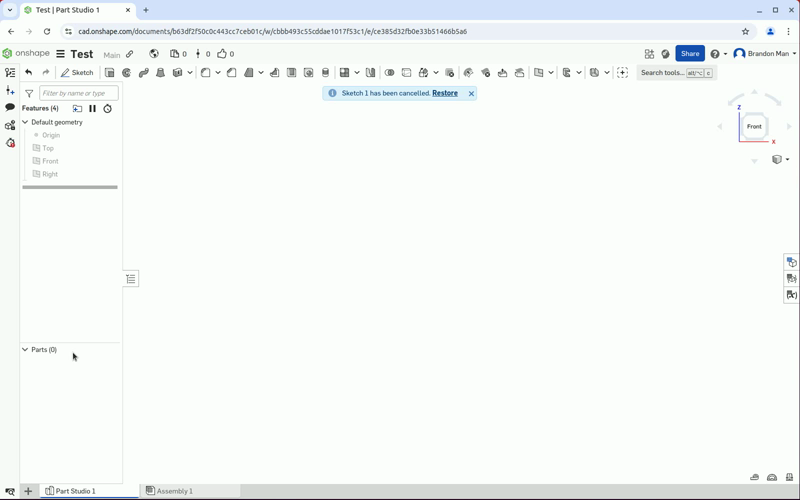
key_down(shift)
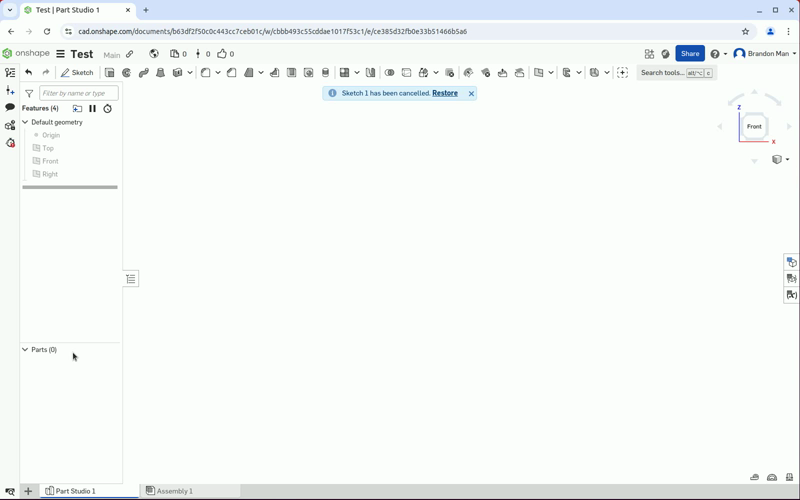
key(left)
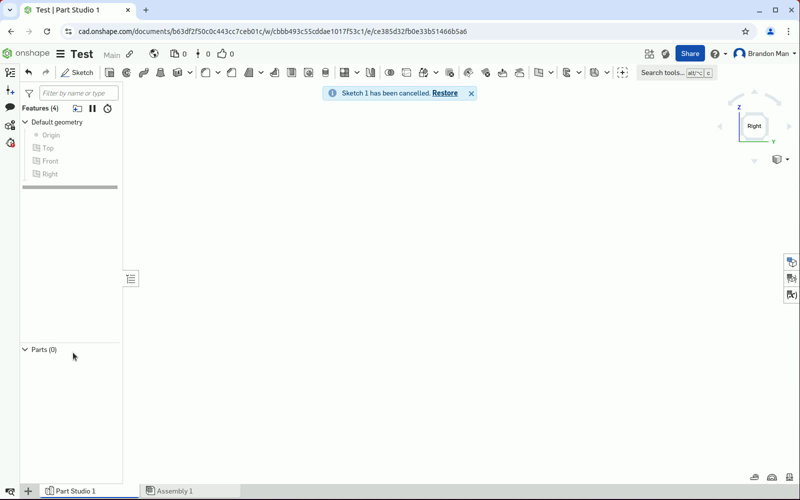
key_up(shift)
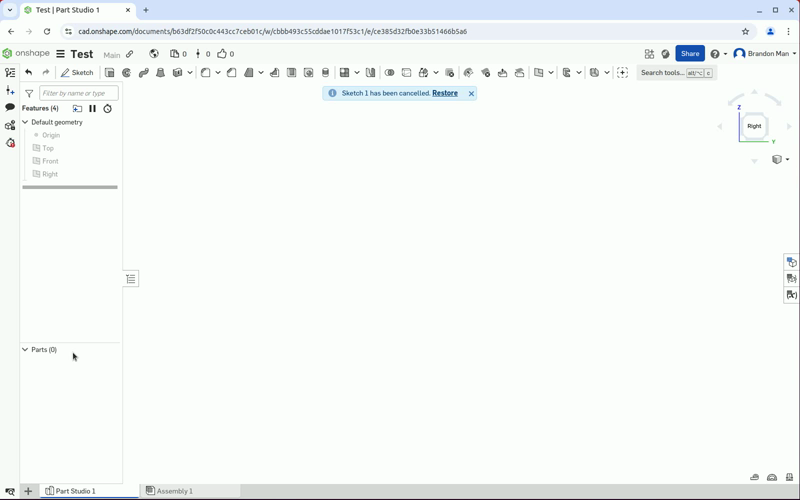
mouse_move(73, 352)
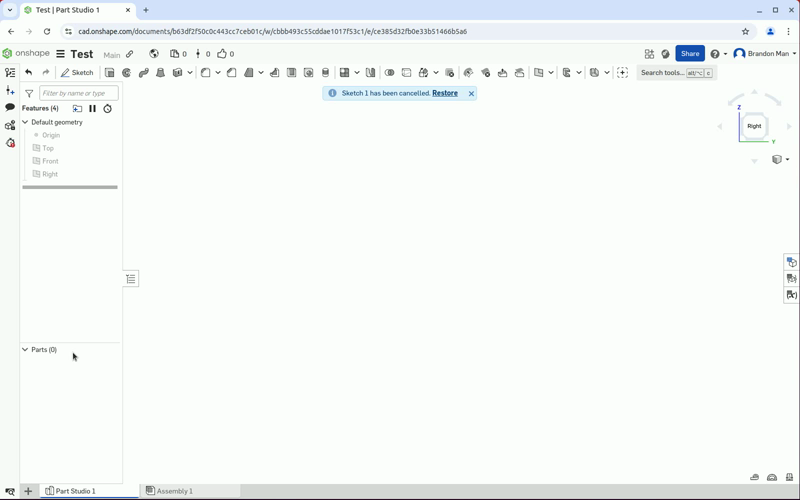
key(shift+y)
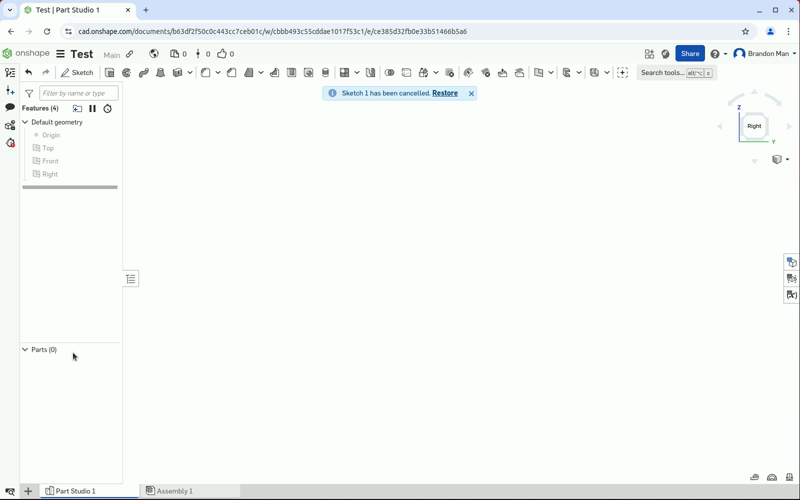
key(shift+s)
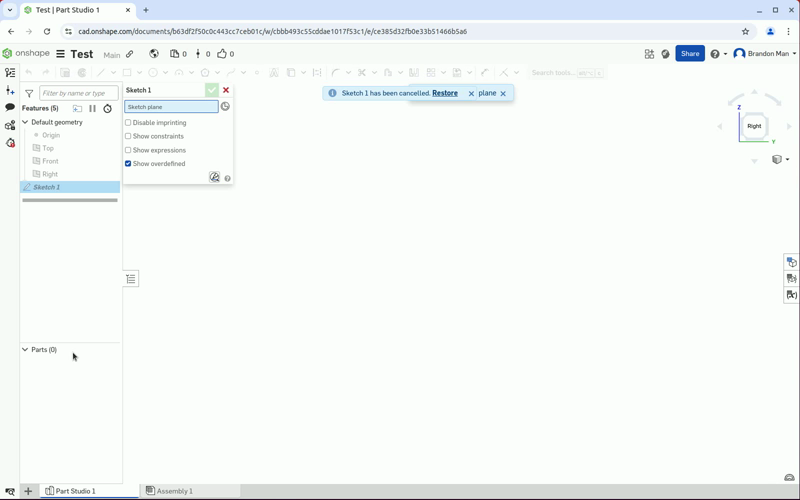
mouse_move(73, 176)
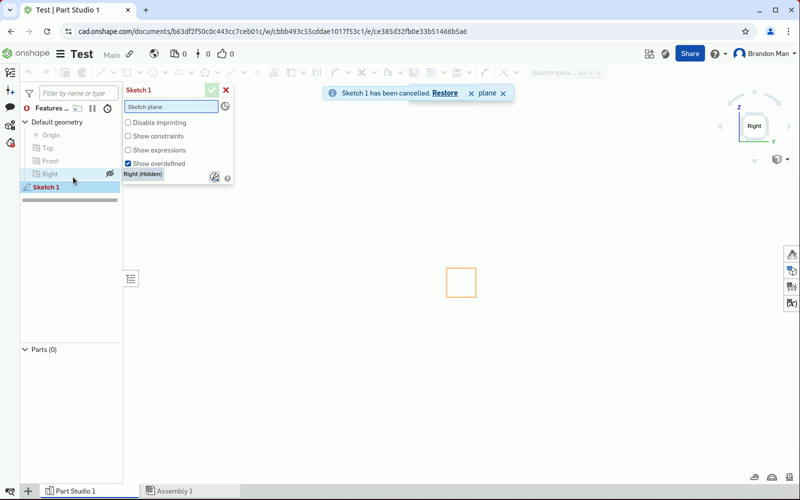
click(73, 176)
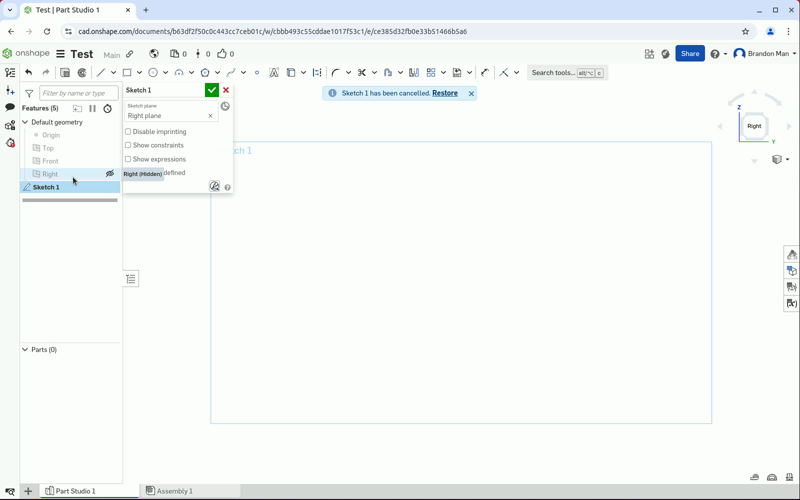
mouse_move(73, 352)
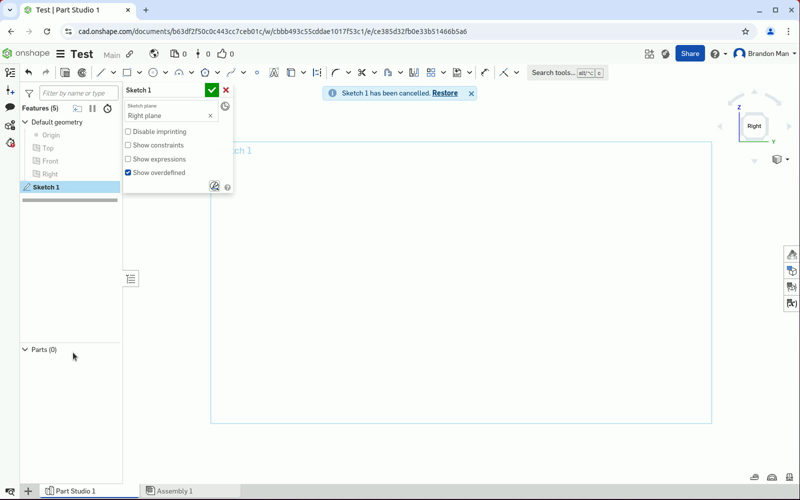
key(y)
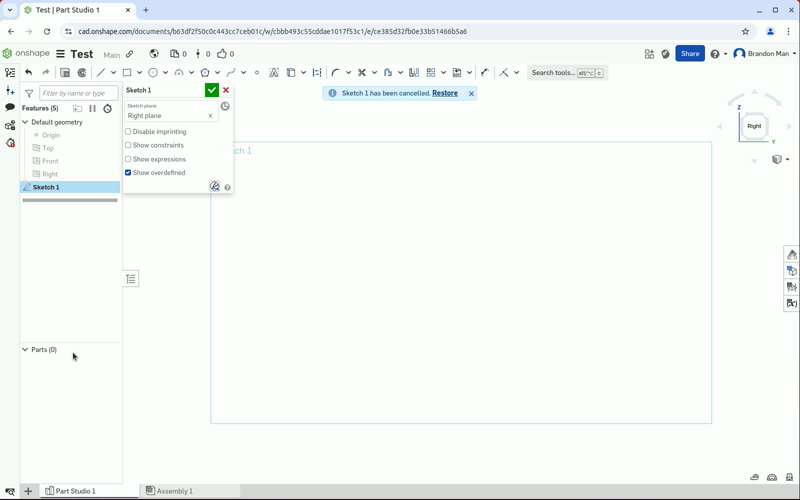
key(c)
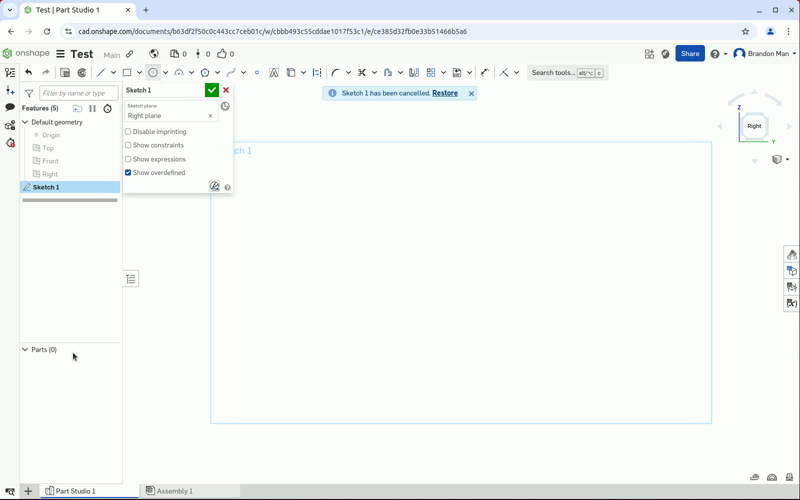
key_down(shift)
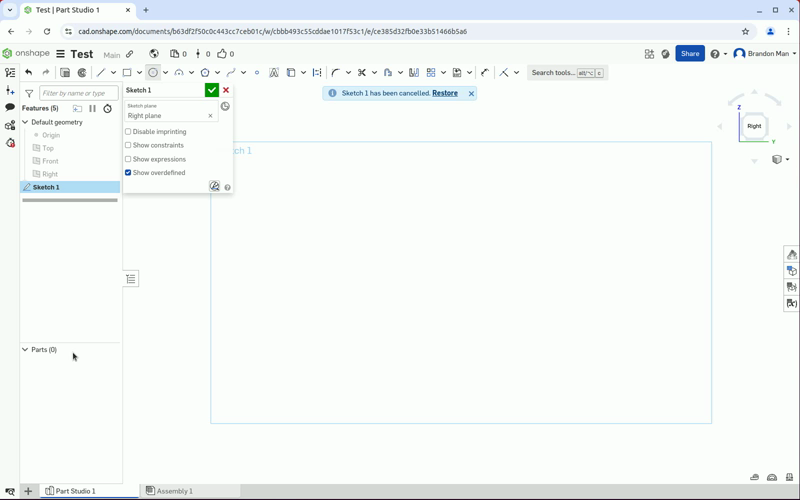
mouse_move(461, 282)
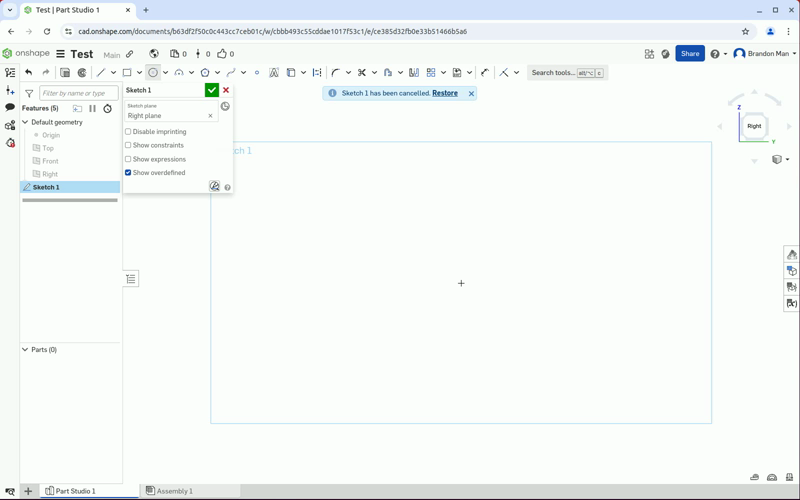
click(461, 282)
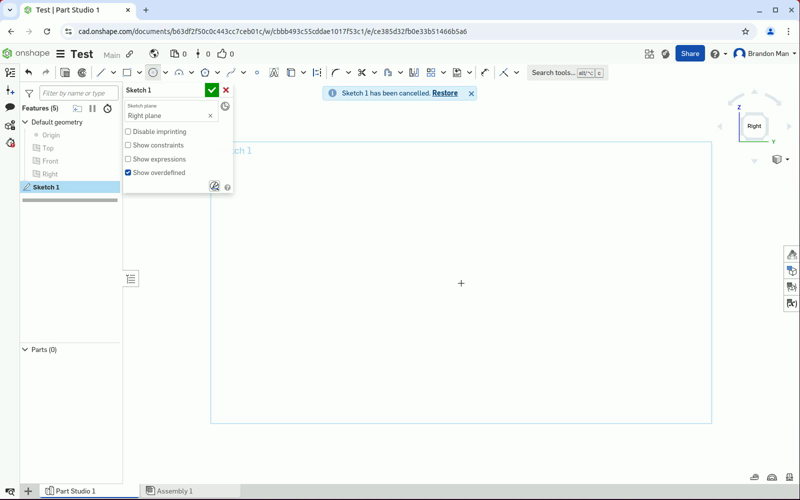
key_up(shift)
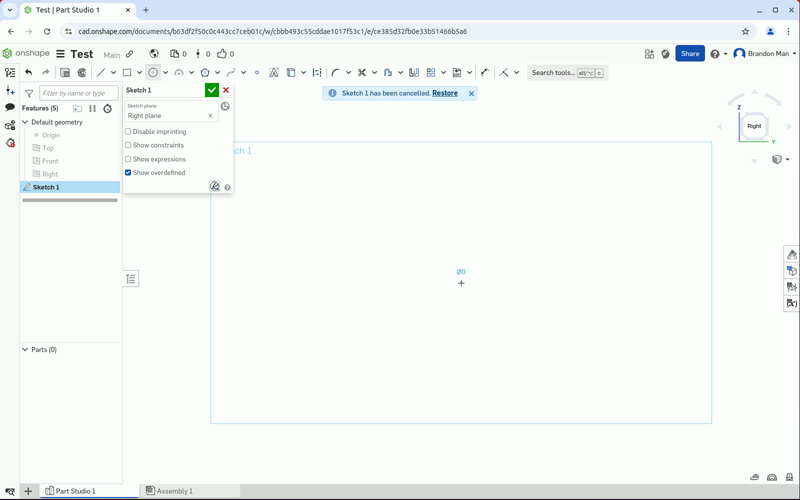
mouse_move(467, 282)
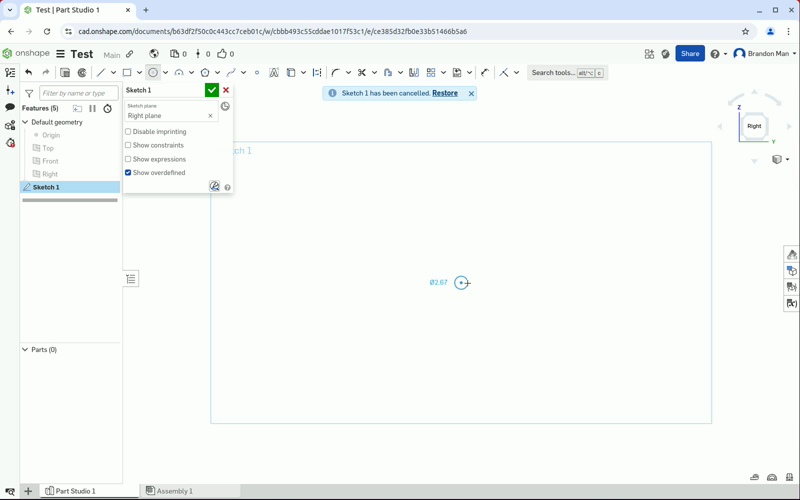
click(467, 282)
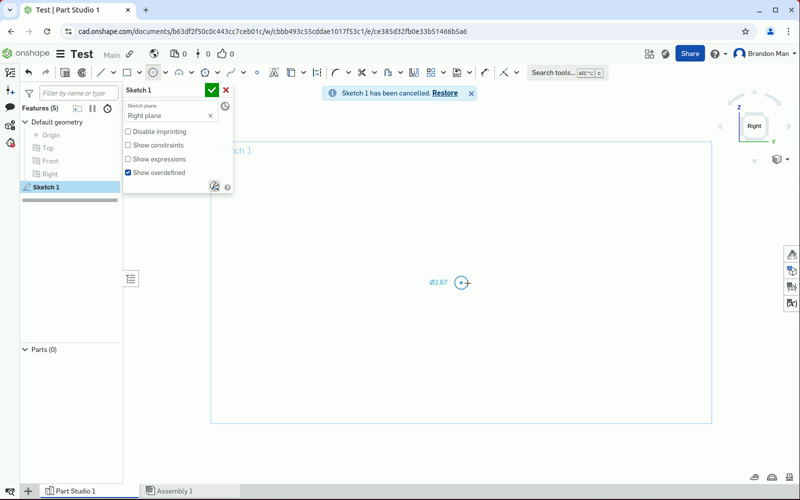
key(esc)
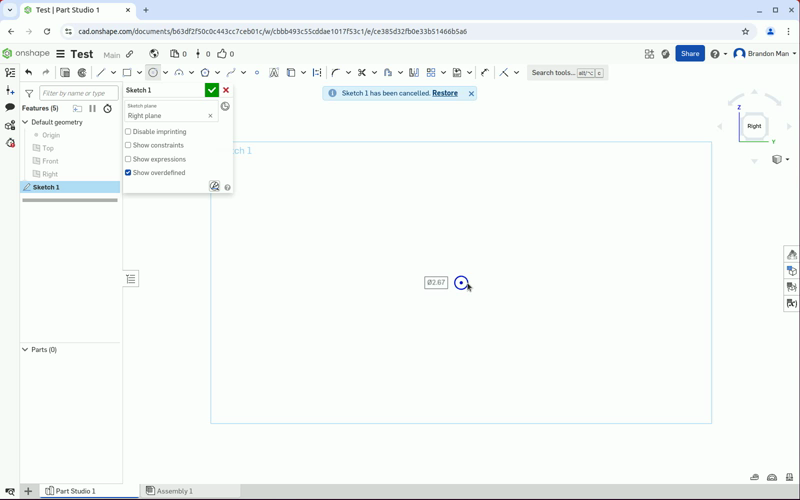
mouse_move(464, 283)
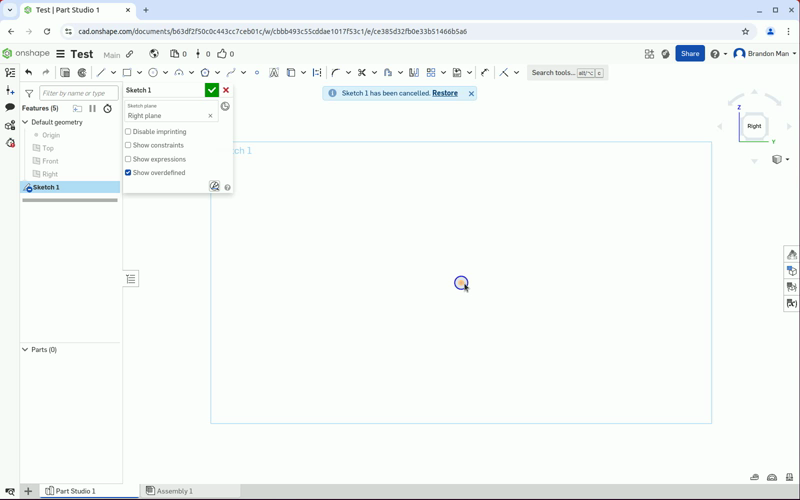
scroll(6)
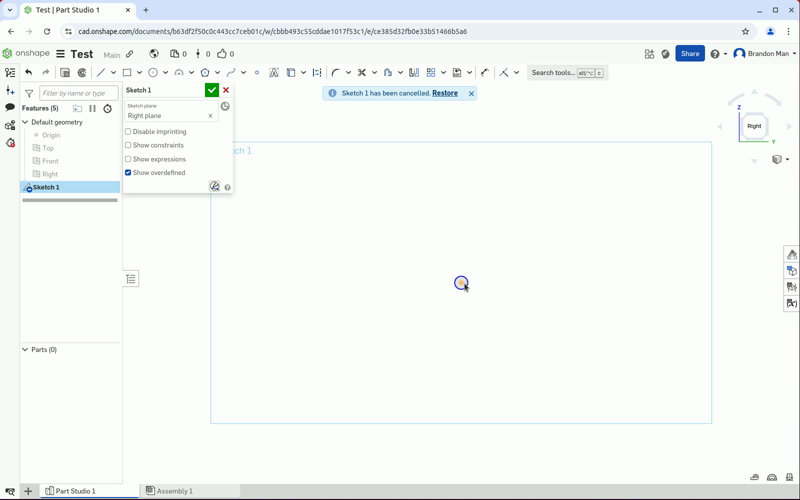
scroll(6)
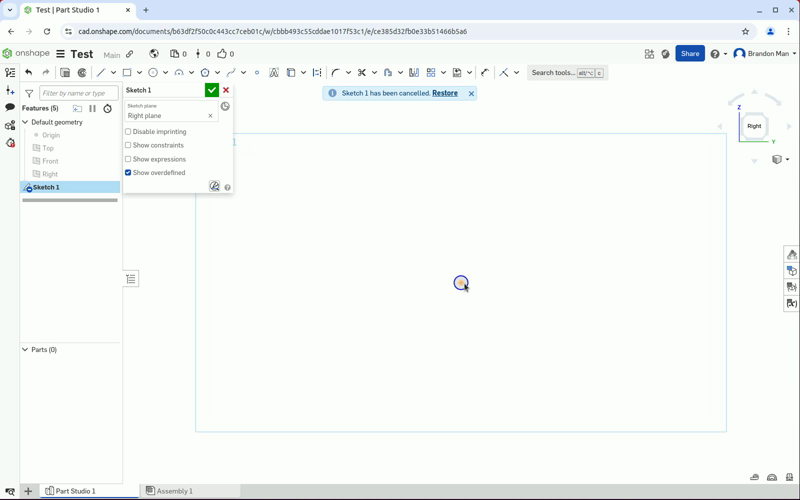
scroll(6)
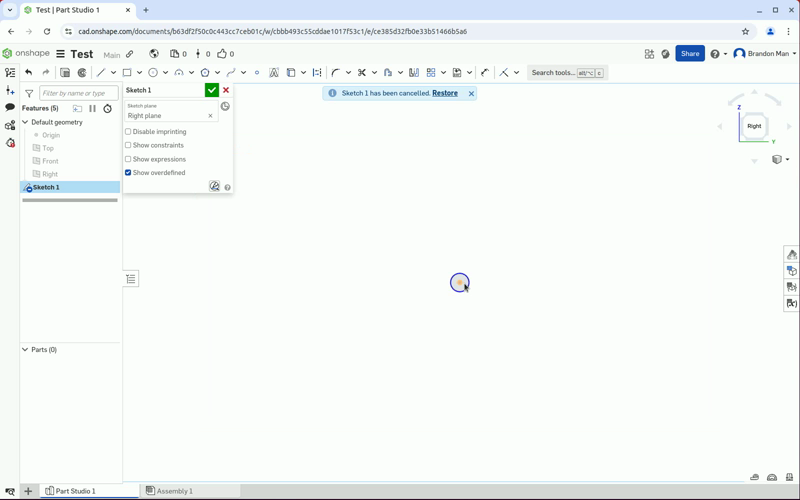
scroll(6)
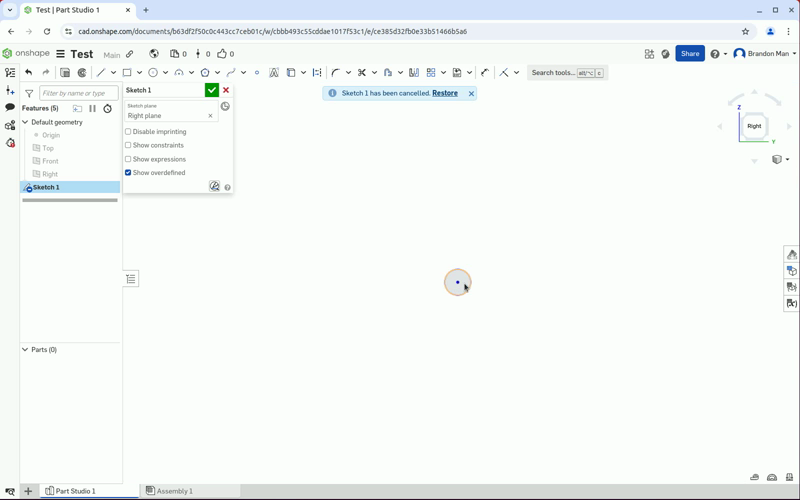
scroll(6)
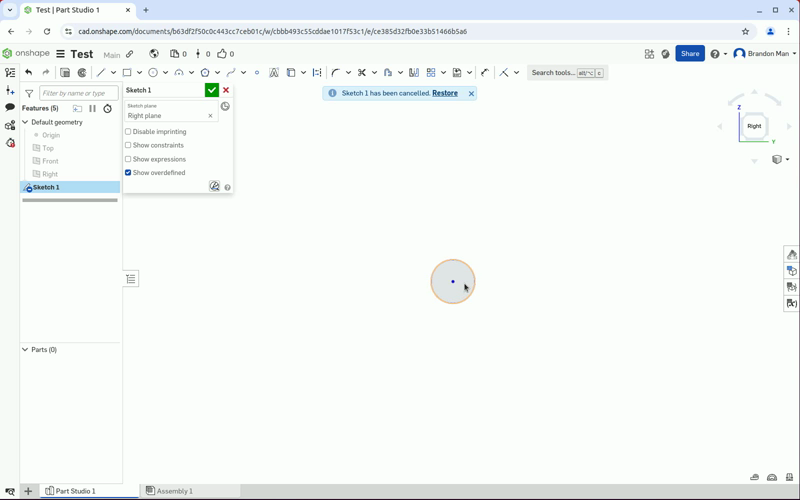
scroll(6)
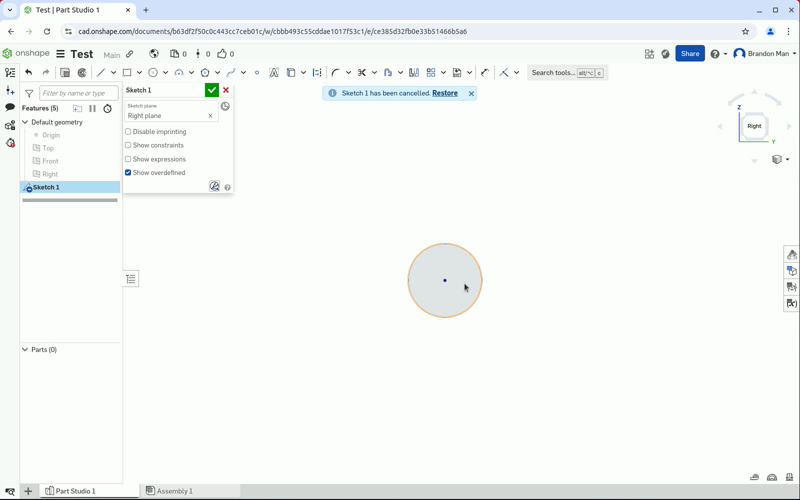
scroll(6)
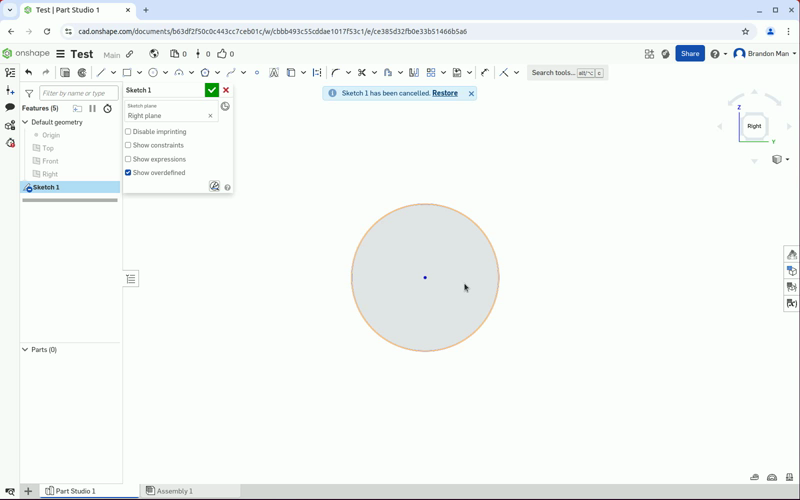
click(464, 283)
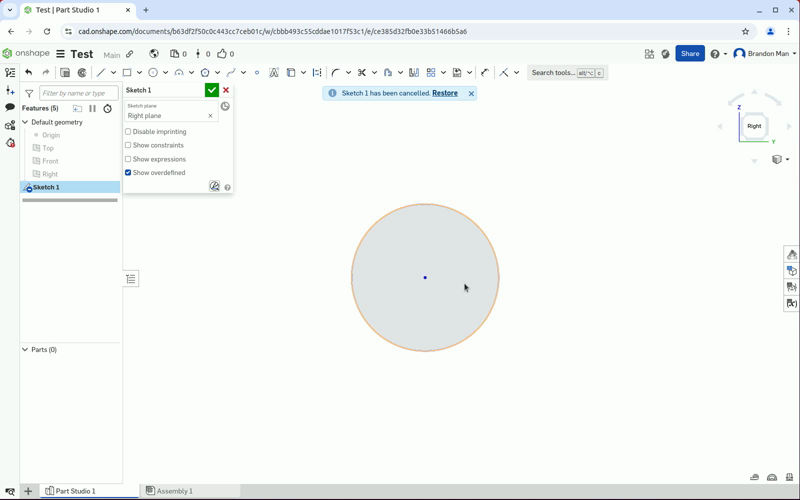
scroll(-6)
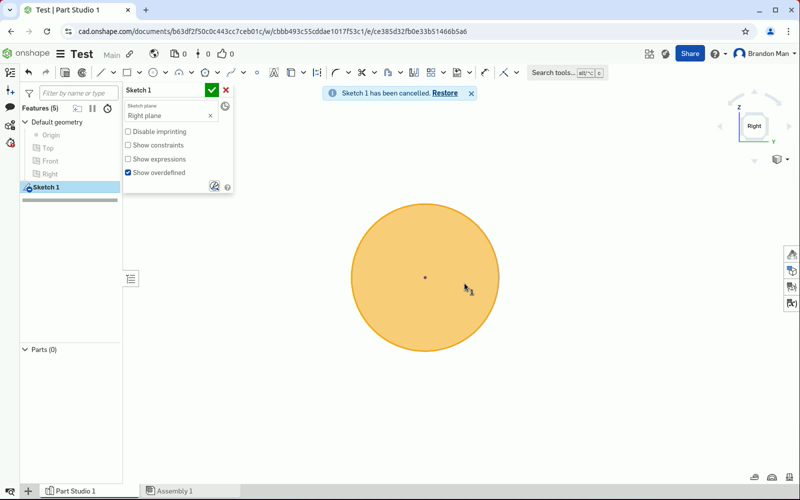
scroll(-6)
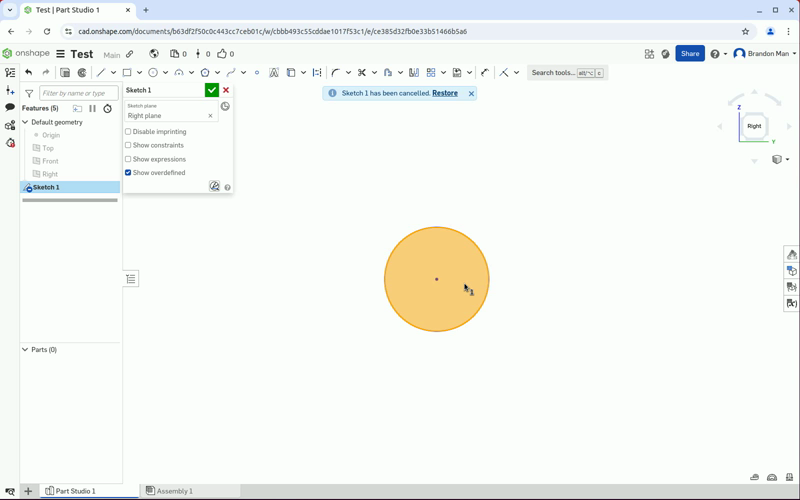
scroll(-6)
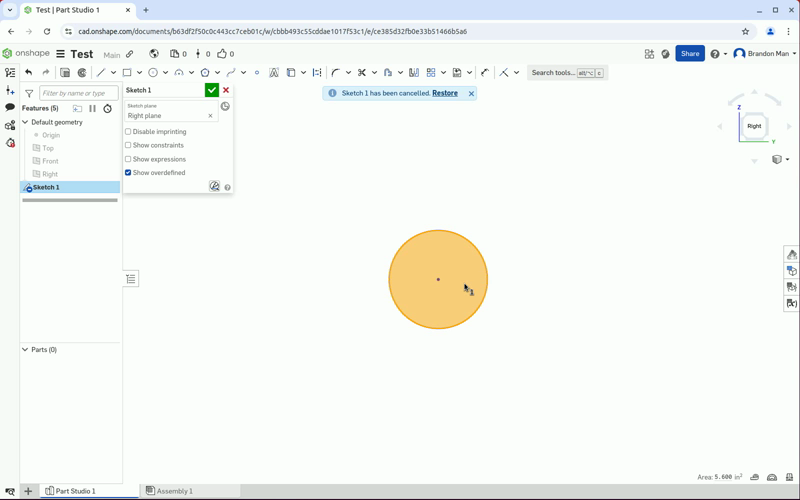
scroll(-6)
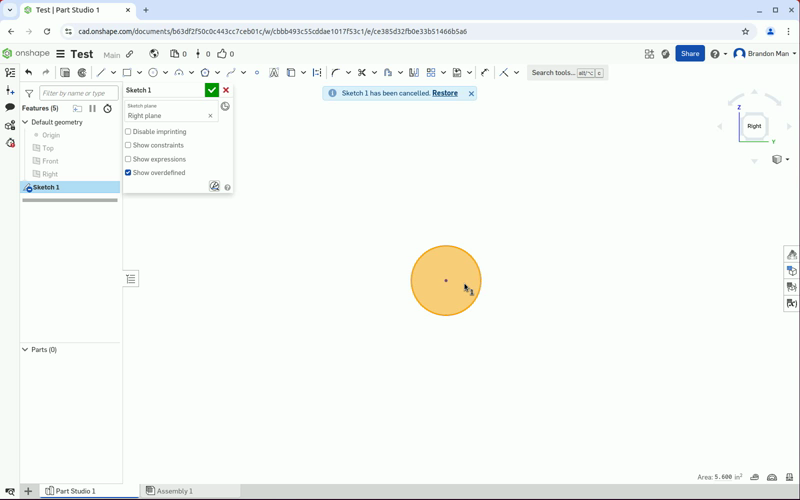
scroll(-6)
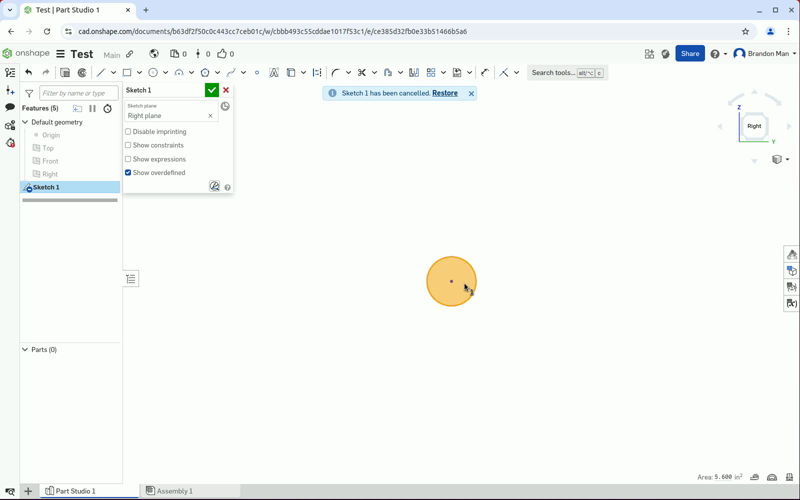
scroll(-6)
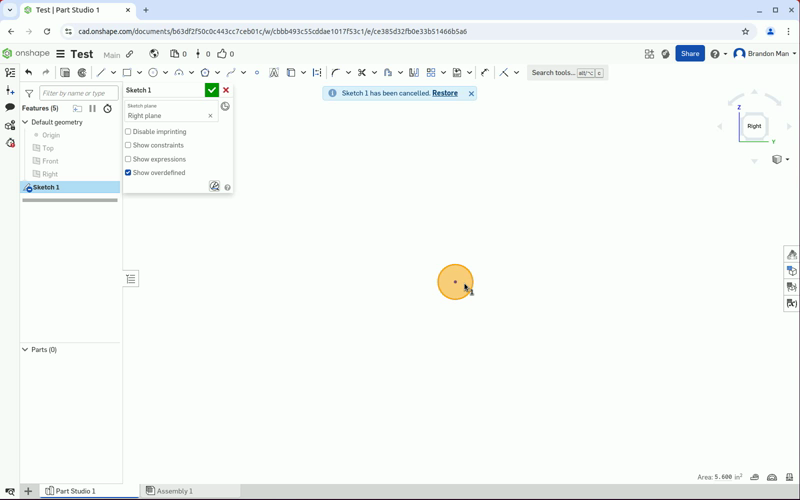
scroll(-6)
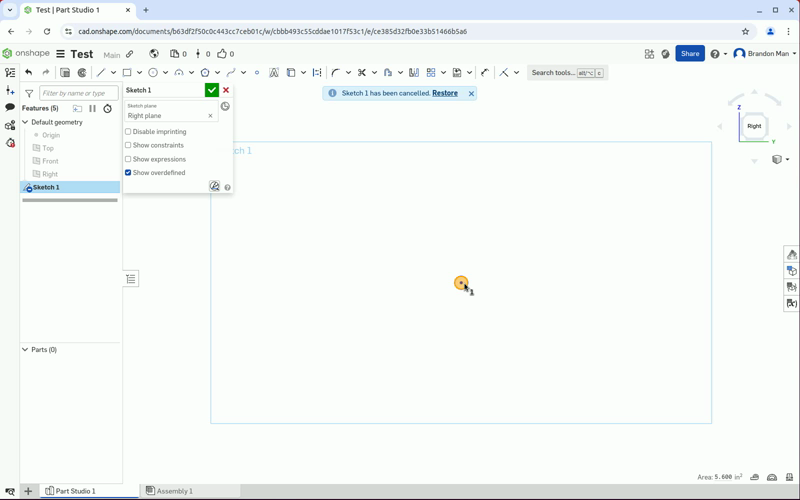
mouse_move(73, 352)
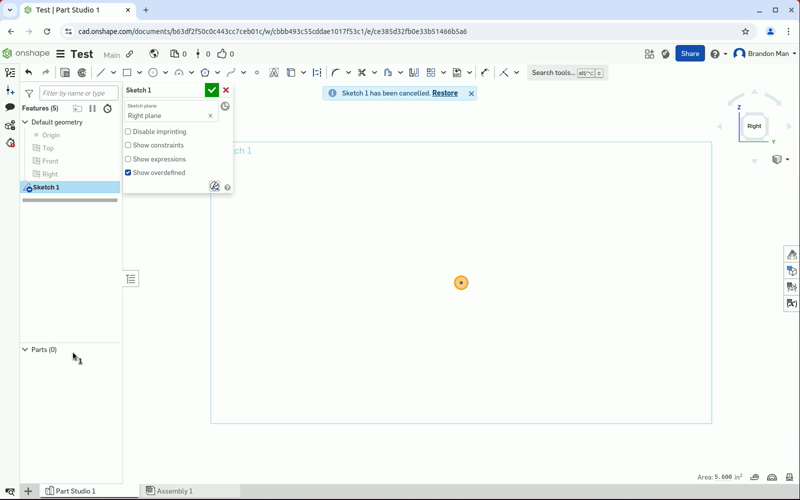
key(shift+y)
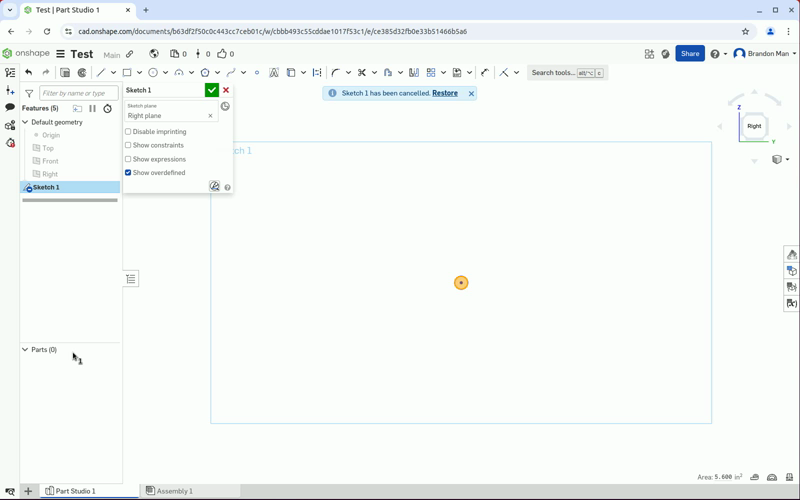
key(shift+e)
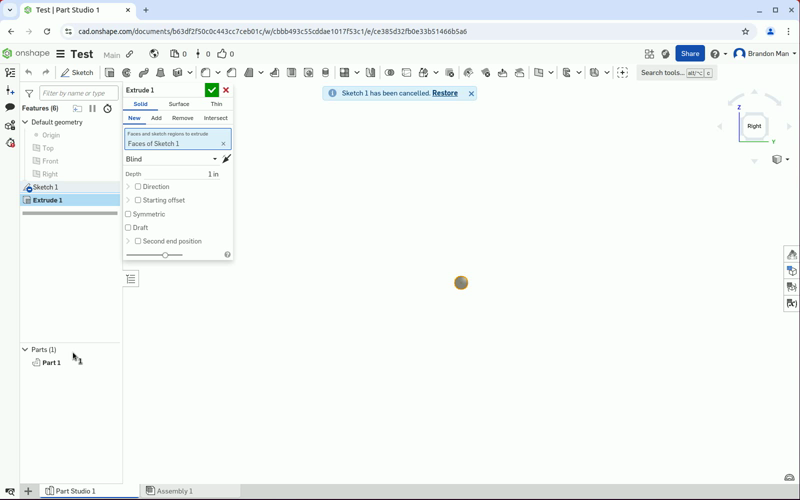
mouse_move(143, 106)
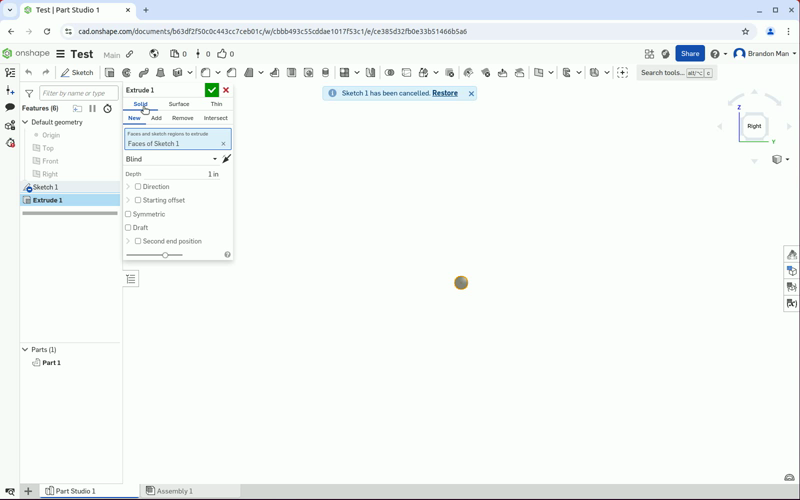
click(143, 106)
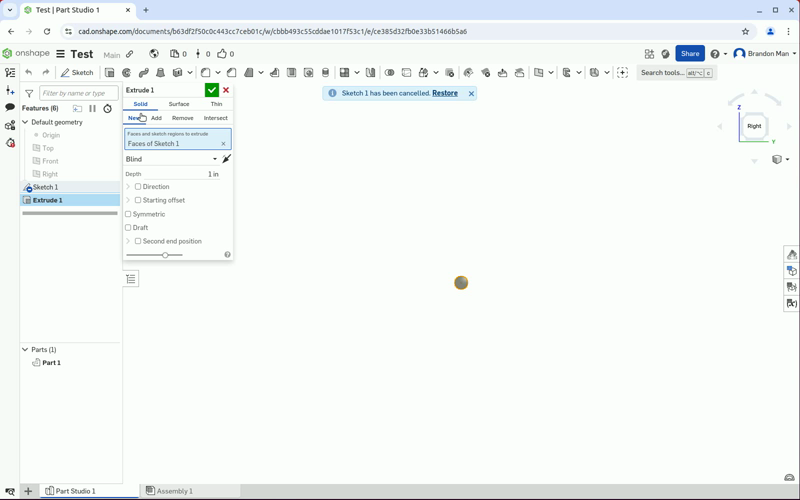
mouse_move(137, 120)
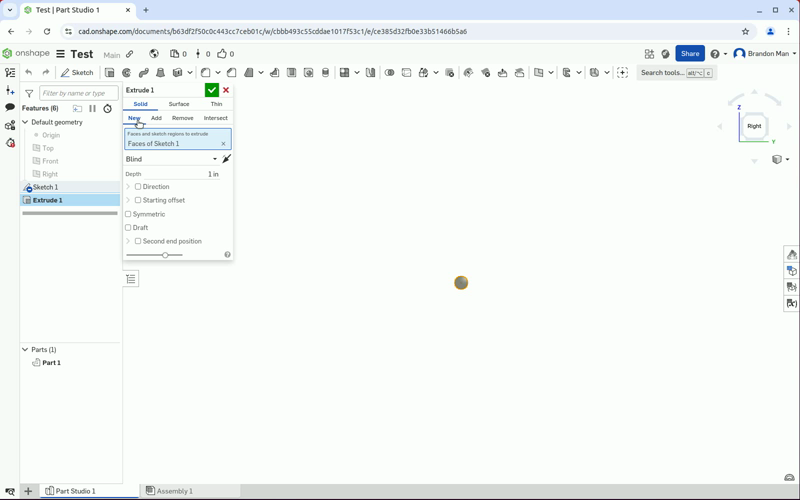
click(137, 120)
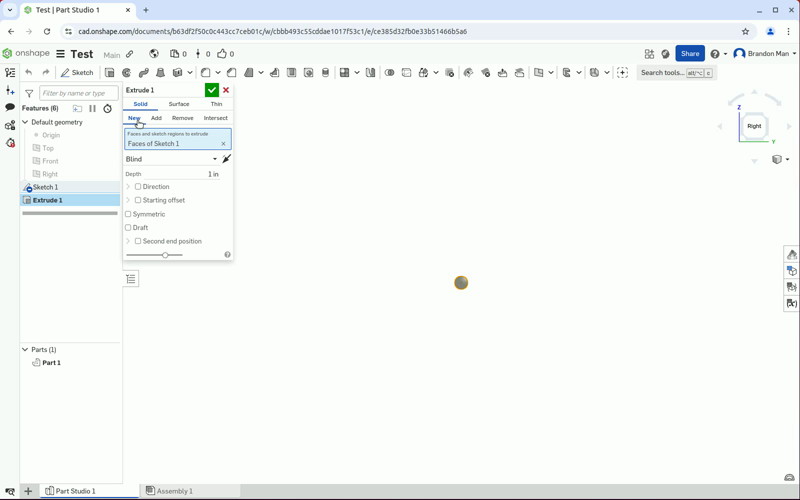
key(tab, 4)
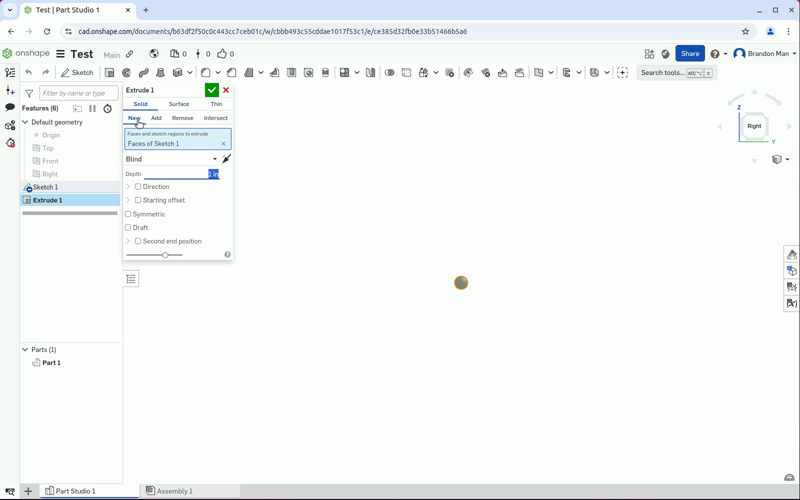
text(23.108)
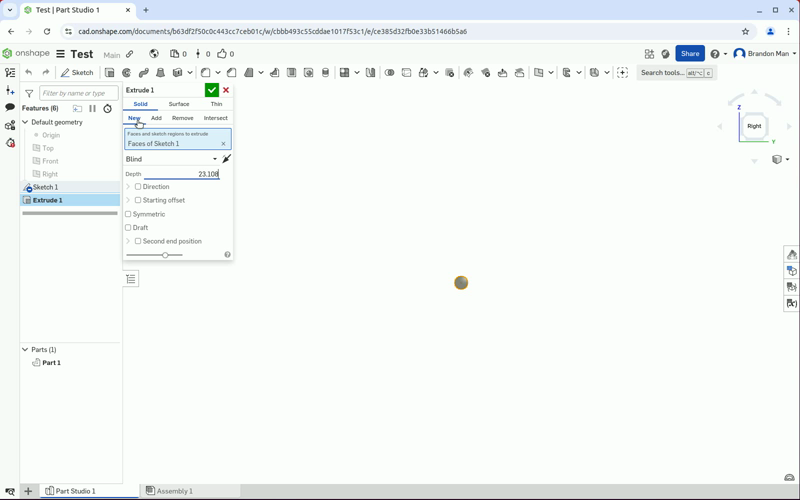
key(enter)
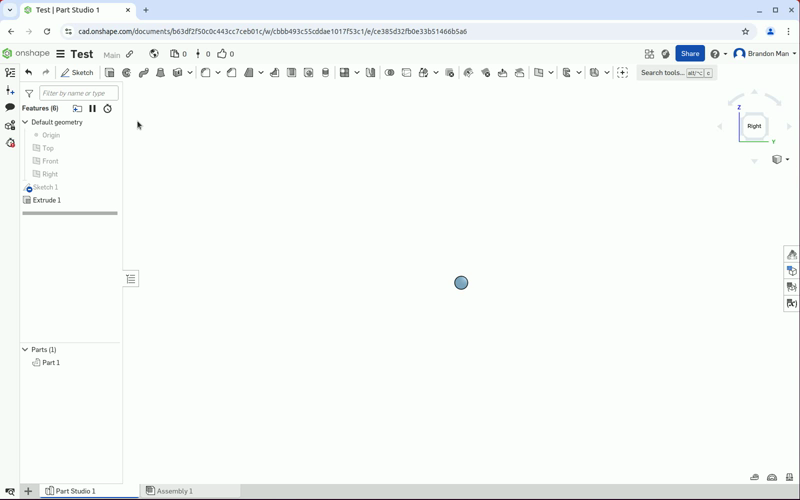
key(shift+h)
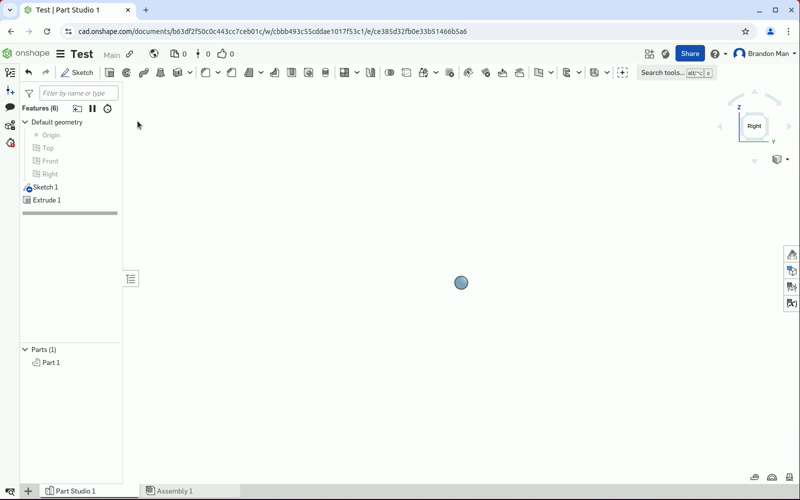
key(shift+h)
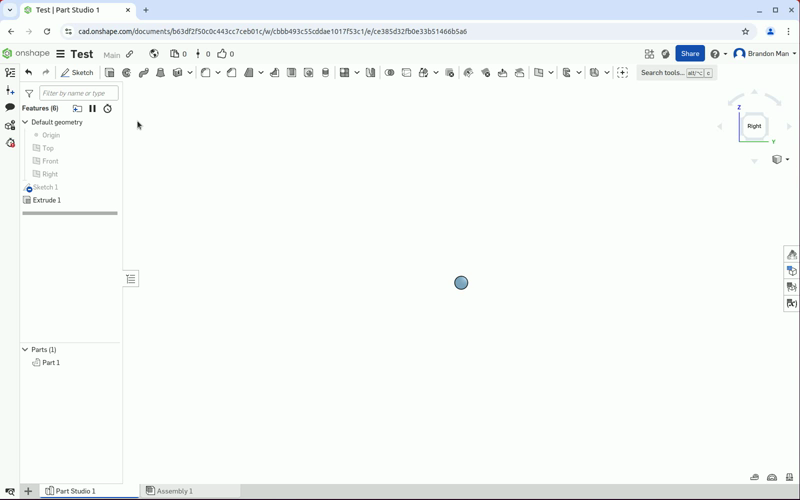
mouse_move(73, 189)
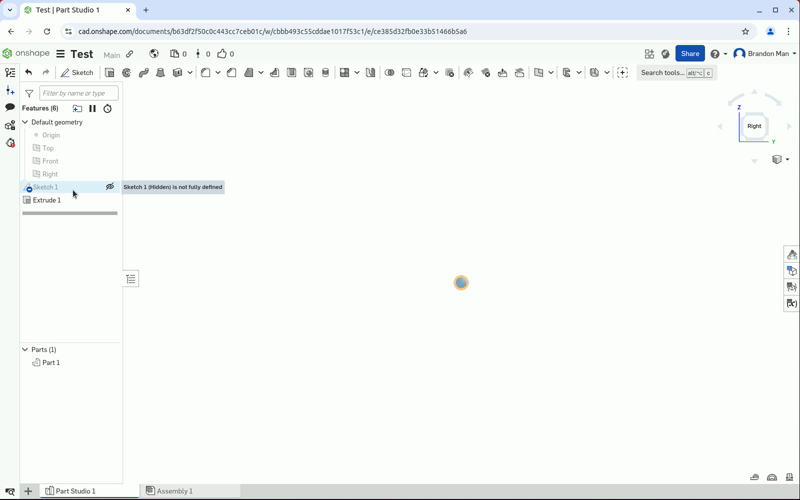
click(73, 189)
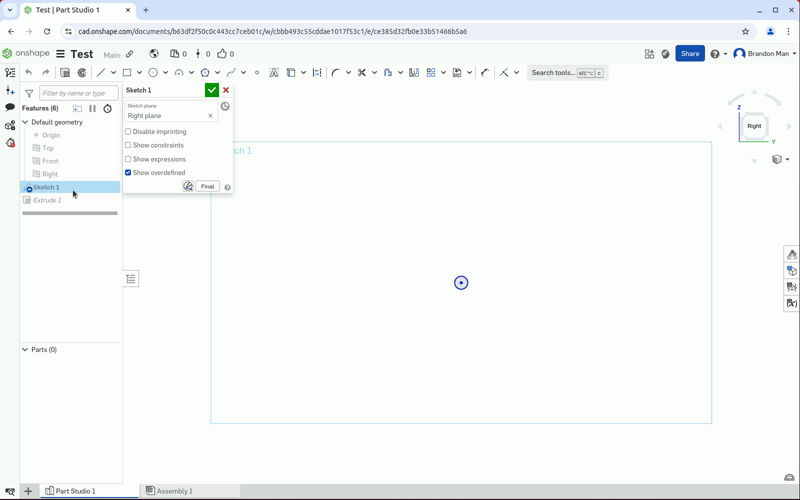
mouse_move(229, 92)
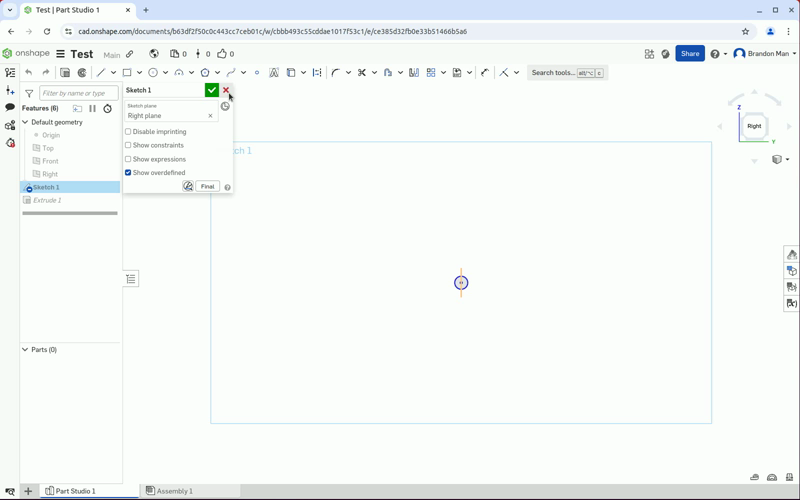
click(229, 92)
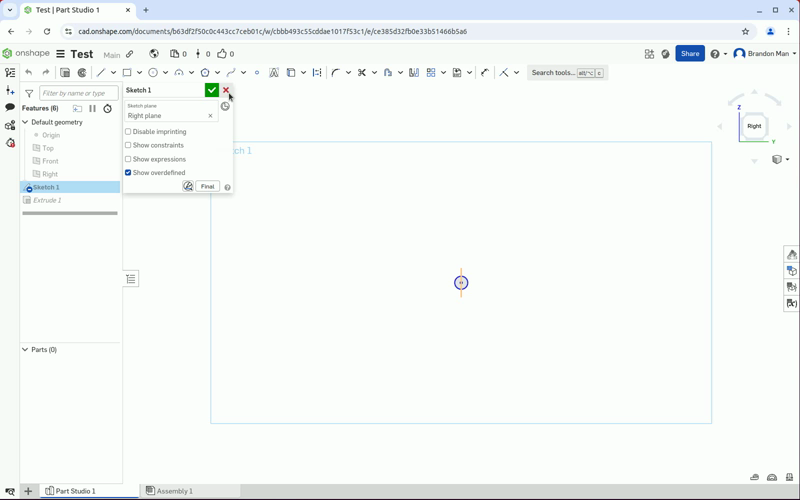
key(shift+s)
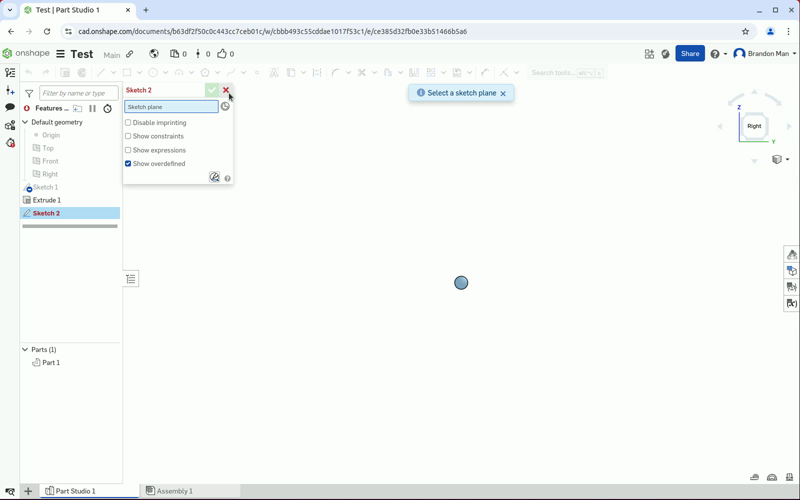
mouse_move(73, 176)
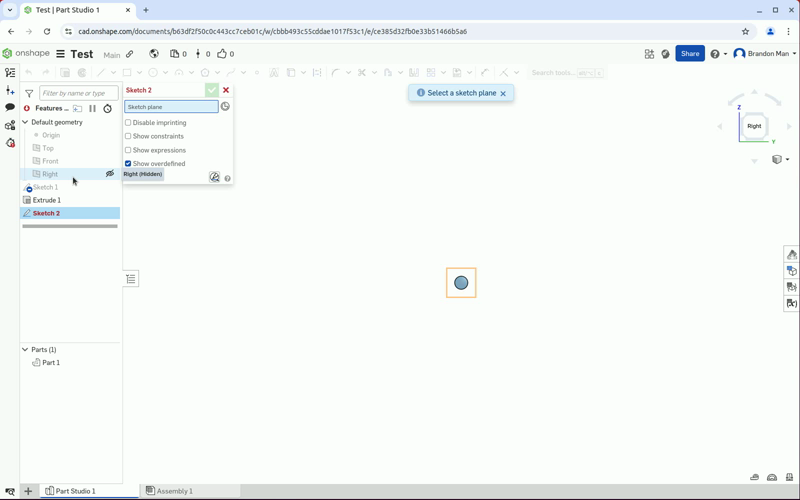
click(73, 176)
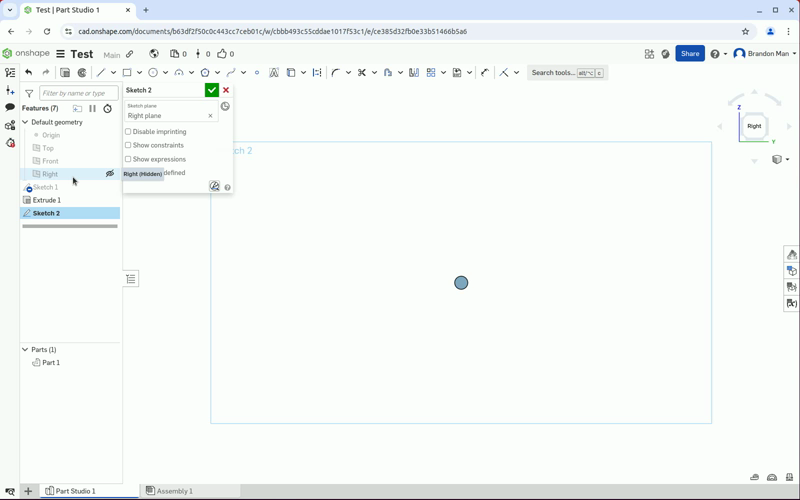
mouse_move(73, 352)
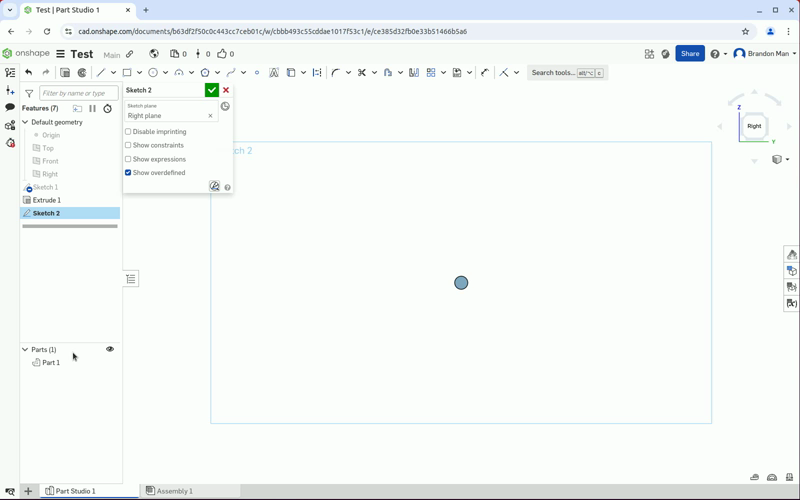
key(y)
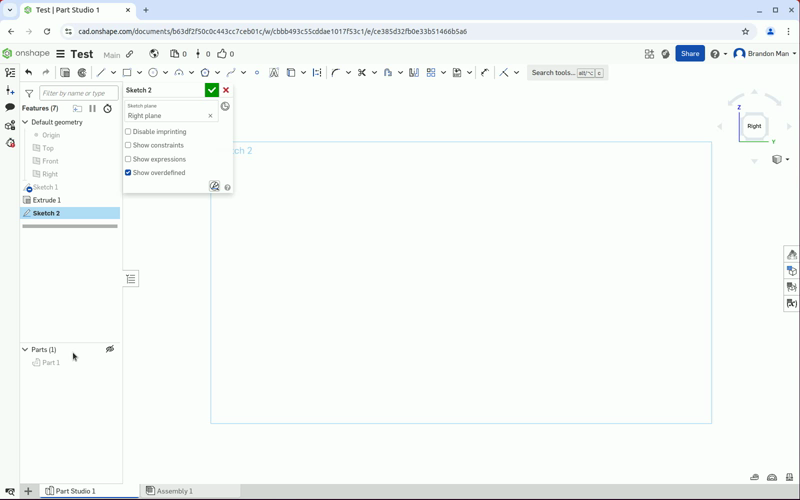
key(c)
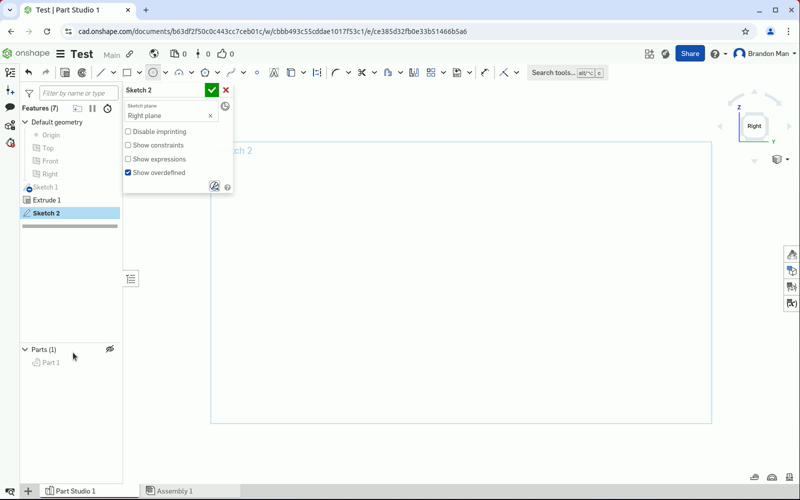
key_down(shift)
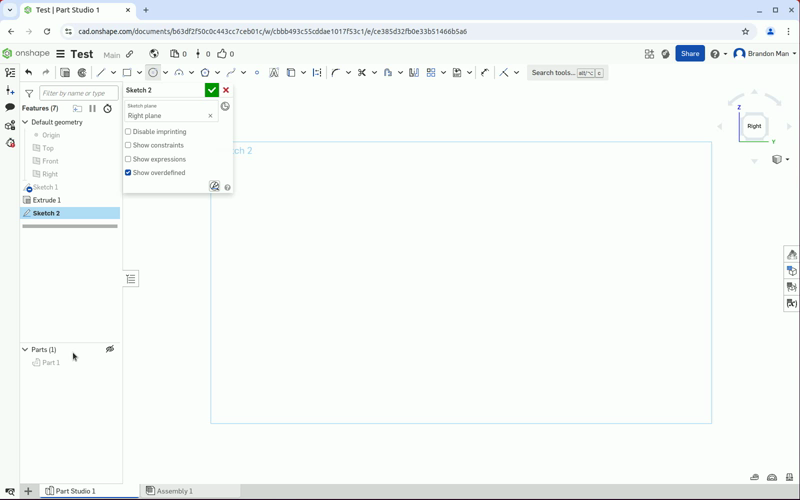
mouse_move(461, 282)
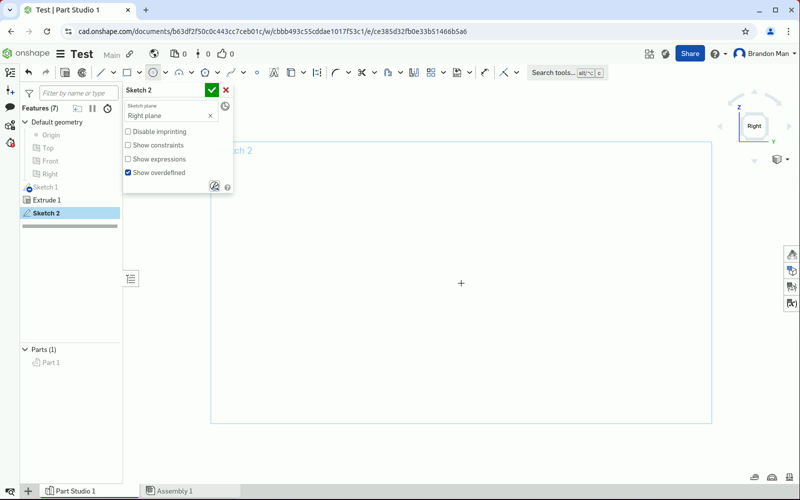
click(461, 282)
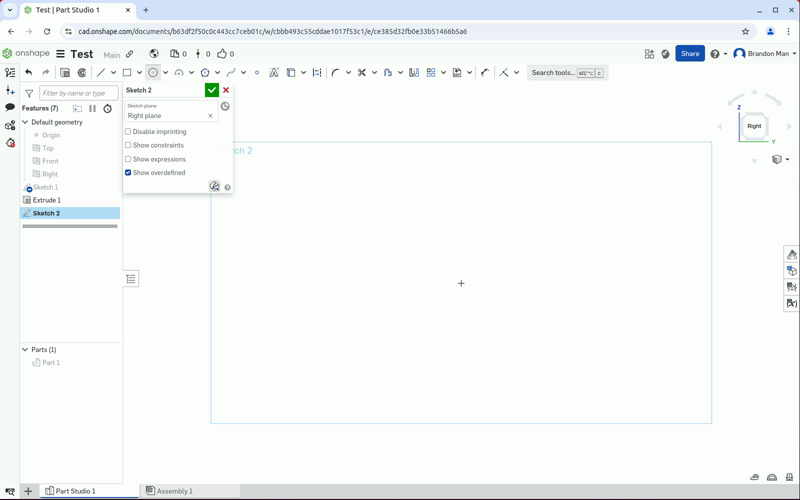
key_up(shift)
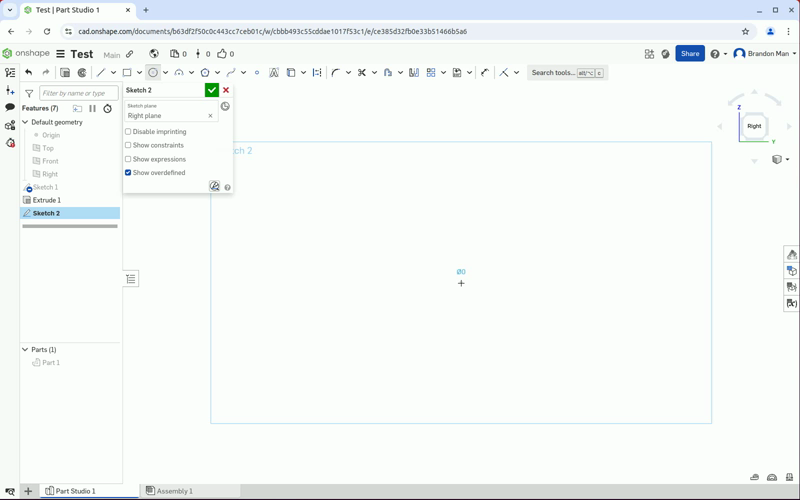
mouse_move(467, 282)
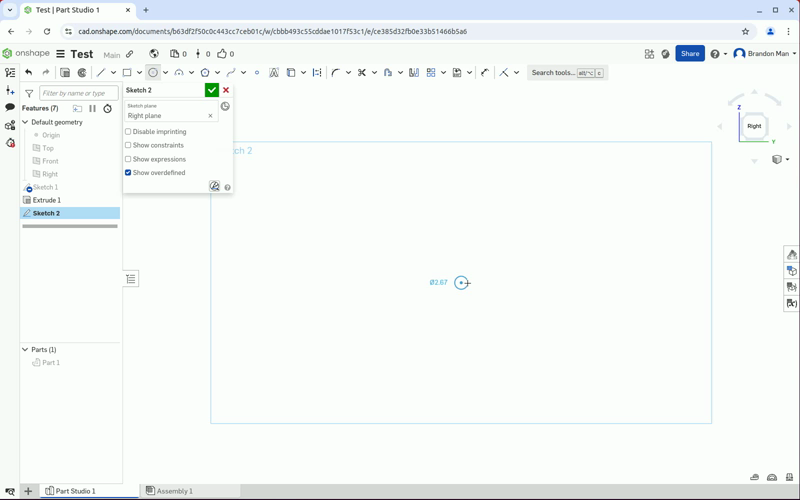
click(467, 282)
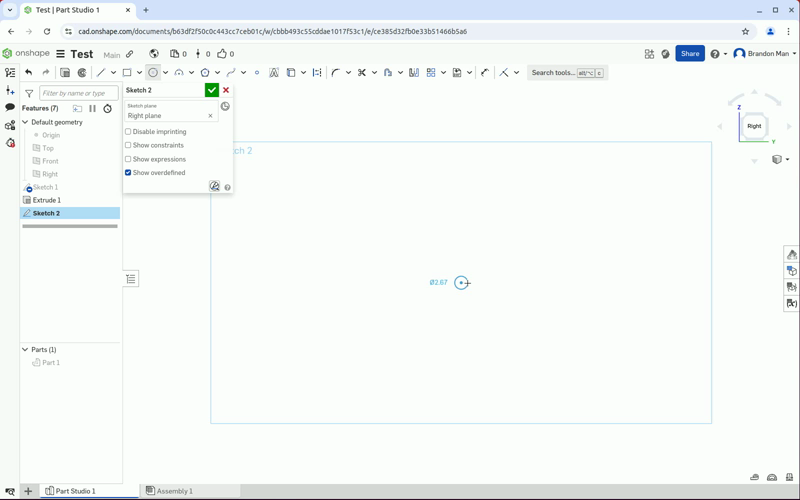
key(esc)
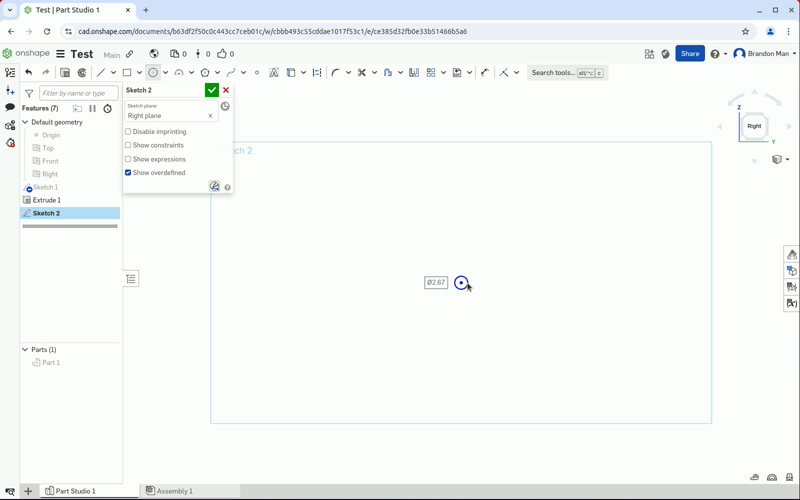
key(c)
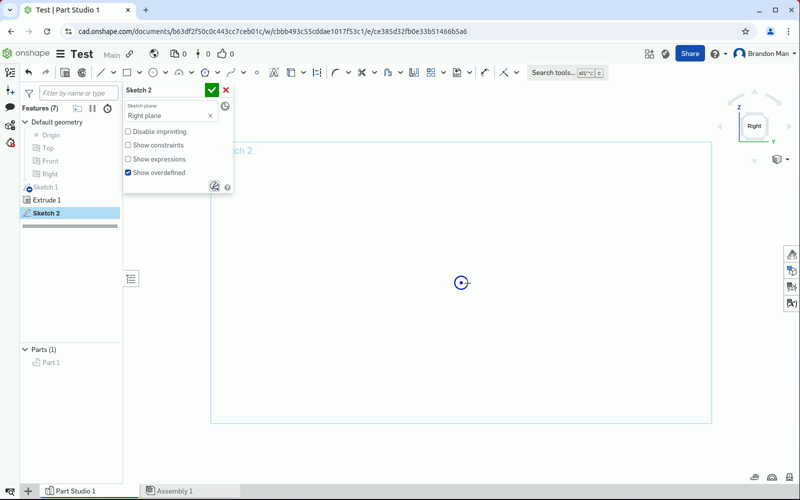
key_down(shift)
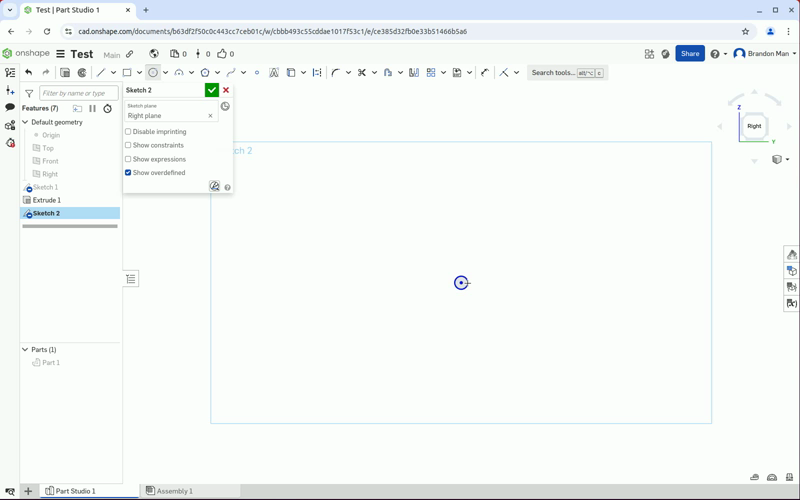
mouse_move(461, 282)
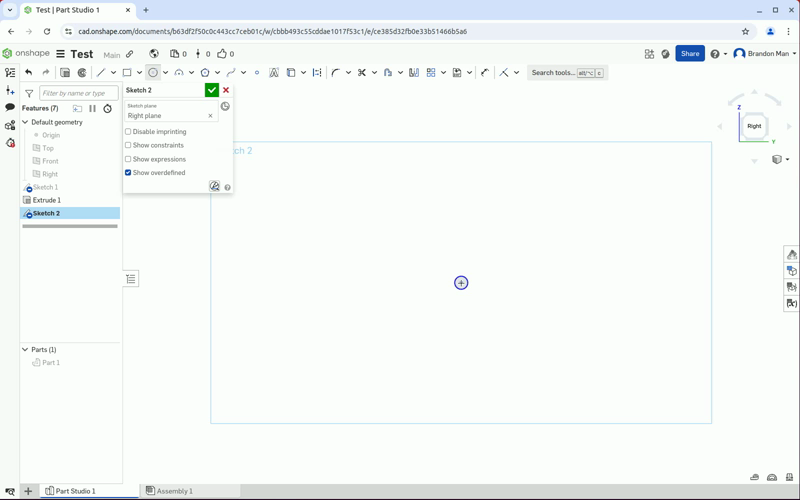
click(461, 282)
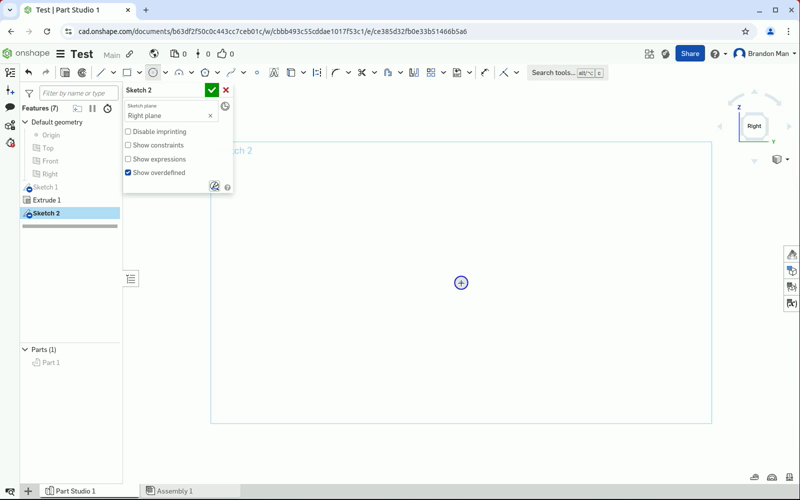
key_up(shift)
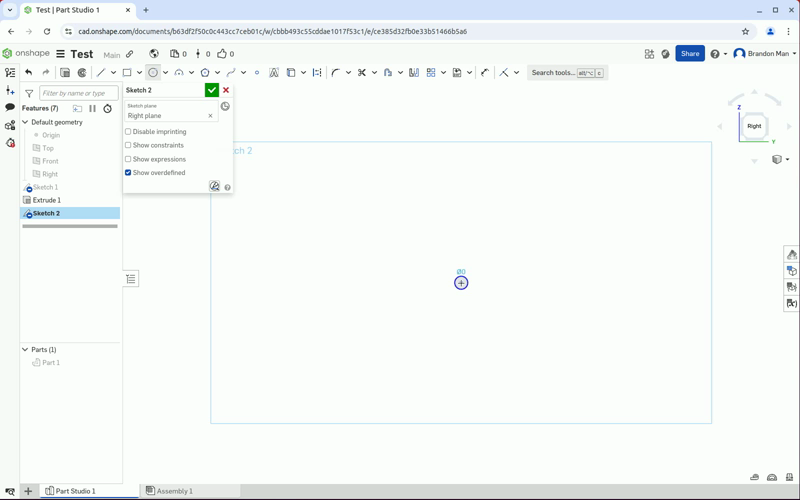
mouse_move(465, 282)
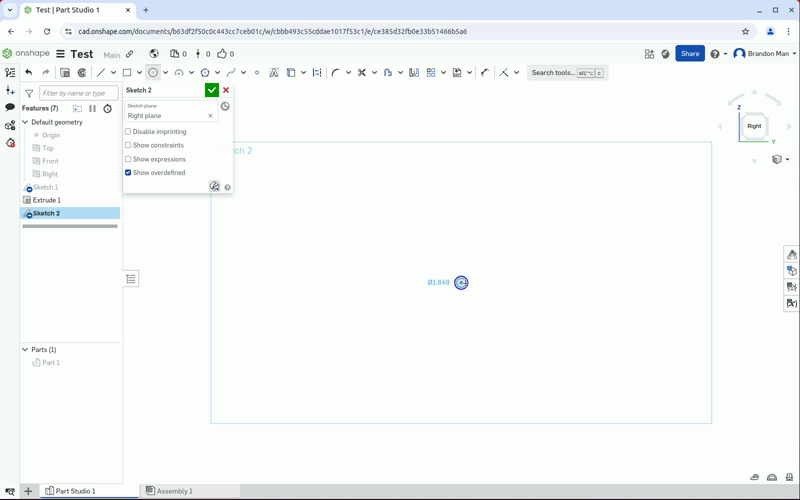
scroll(6)
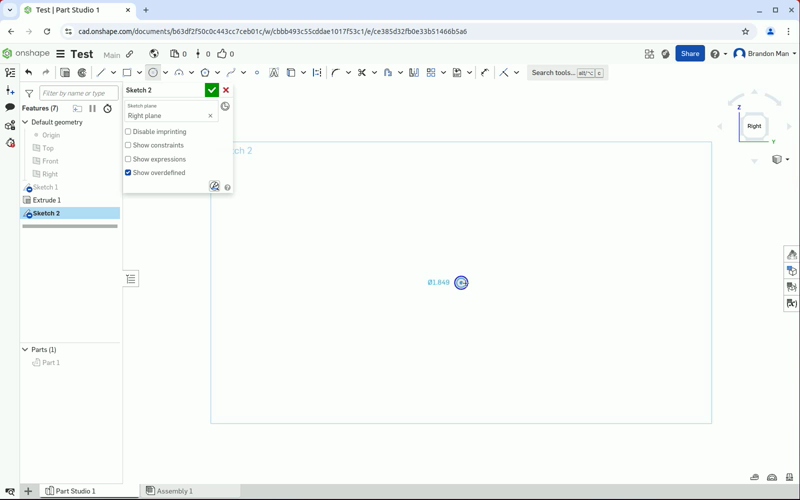
scroll(6)
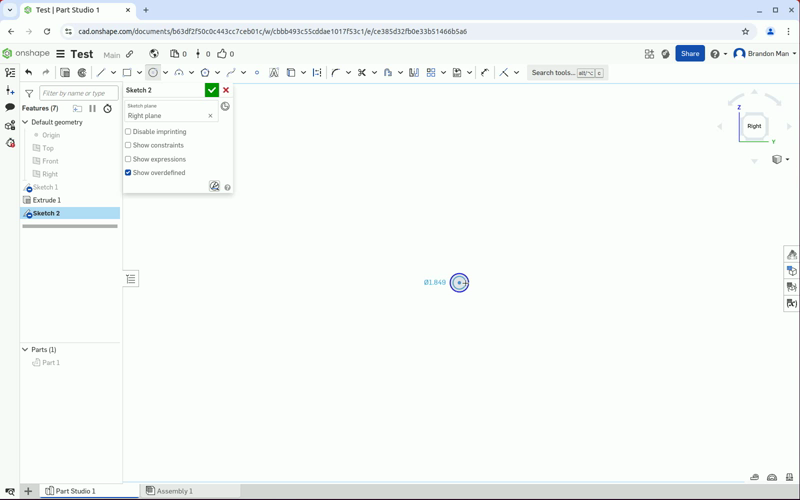
scroll(6)
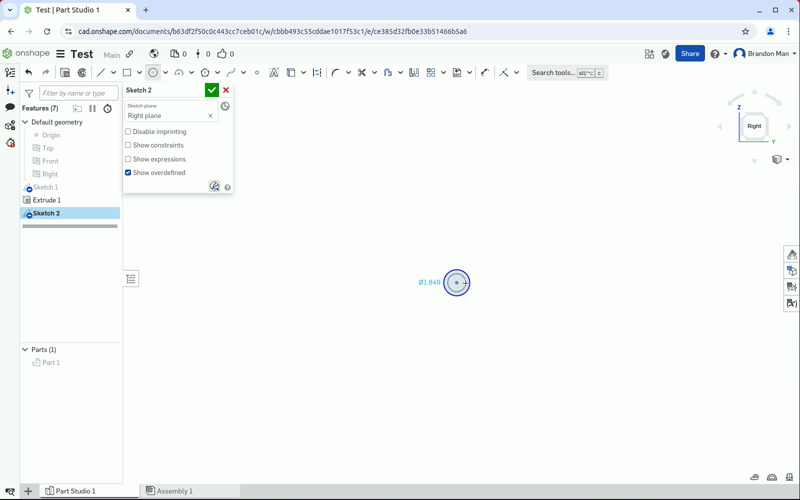
scroll(6)
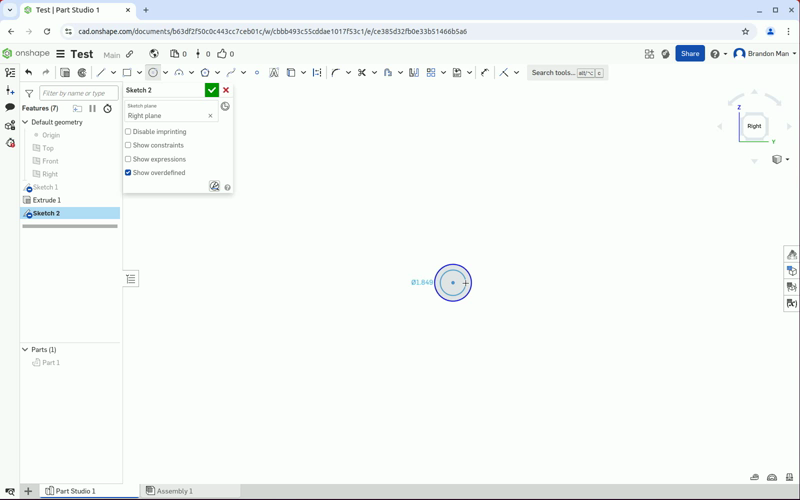
scroll(6)
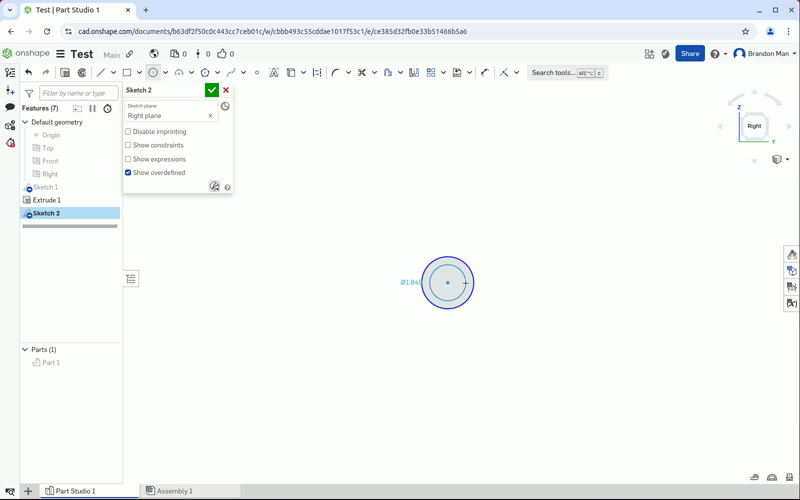
scroll(6)
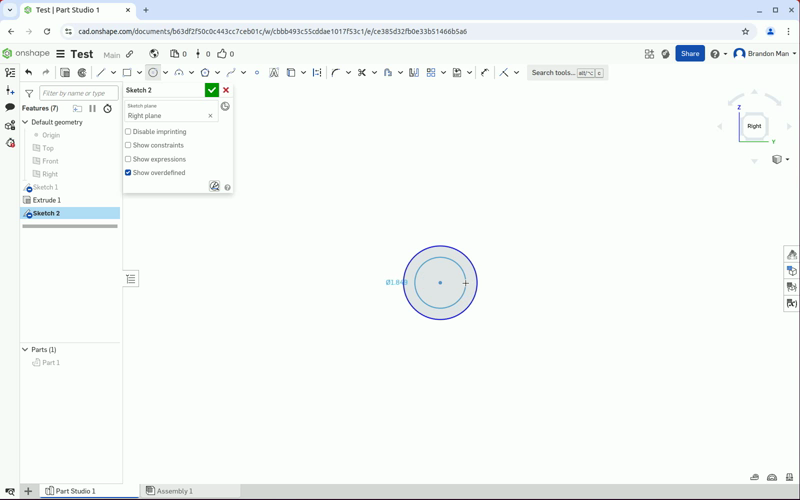
scroll(6)
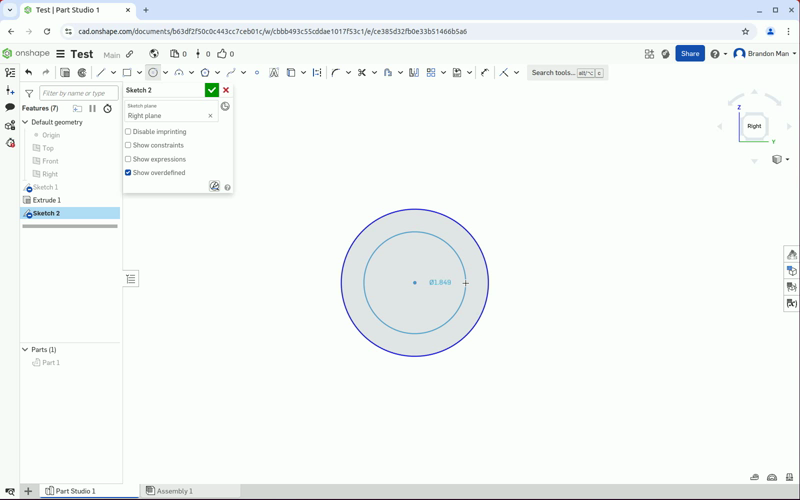
click(465, 282)
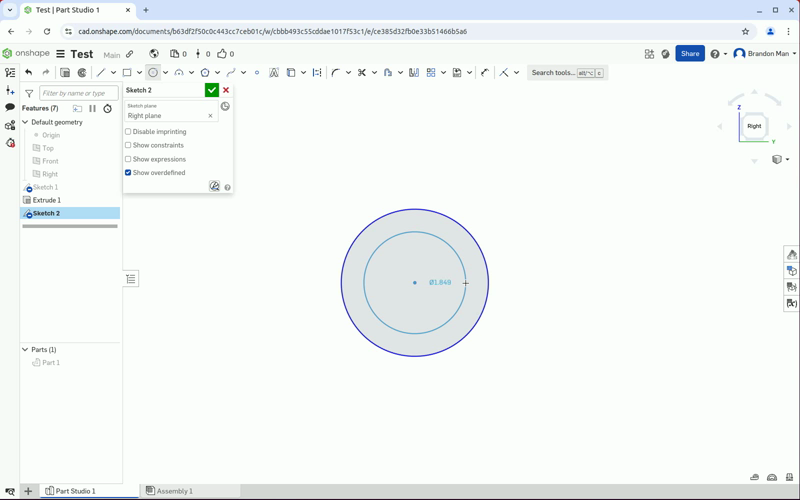
scroll(-6)
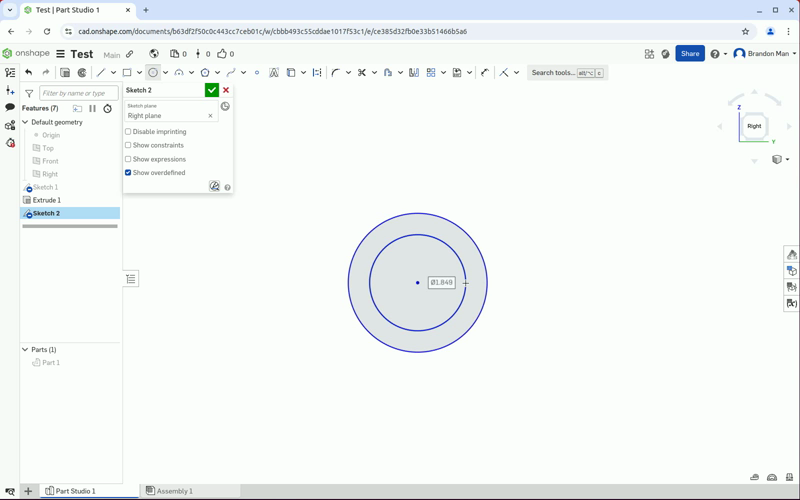
scroll(-6)
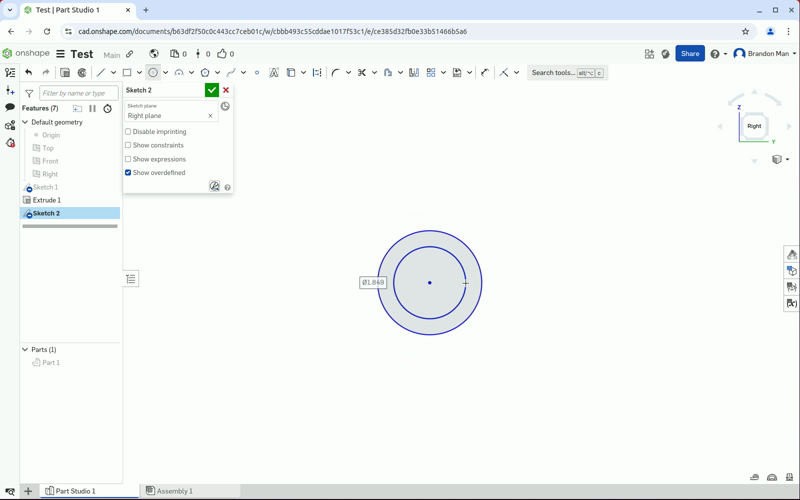
scroll(-6)
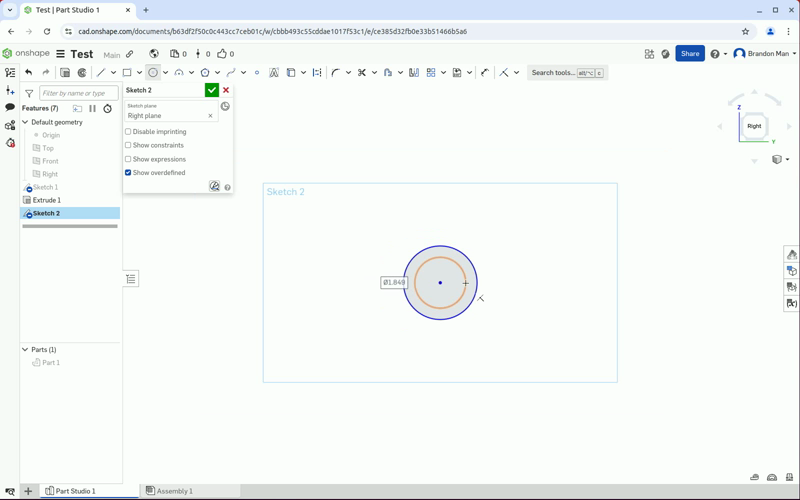
scroll(-6)
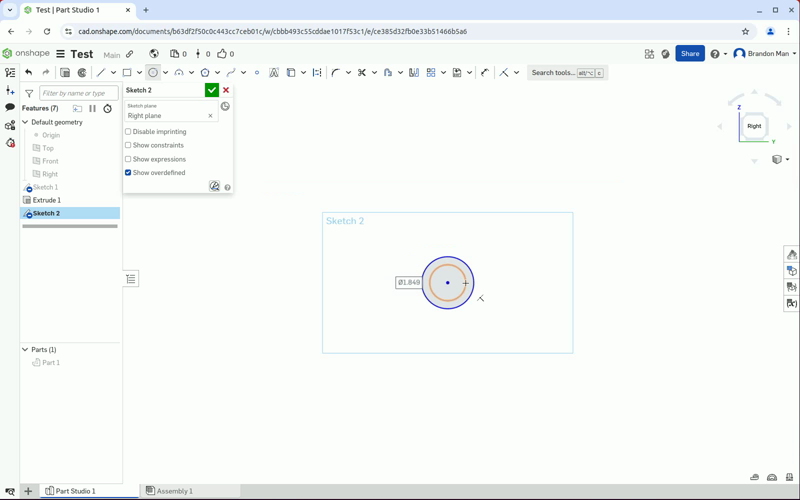
scroll(-6)
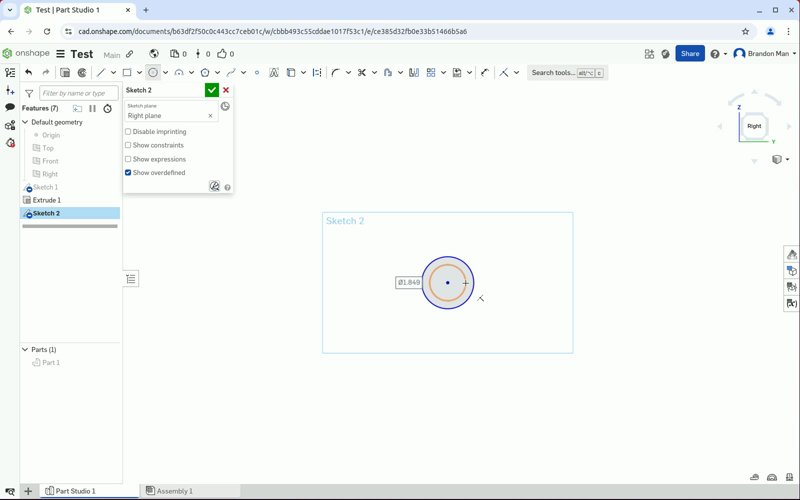
scroll(-6)
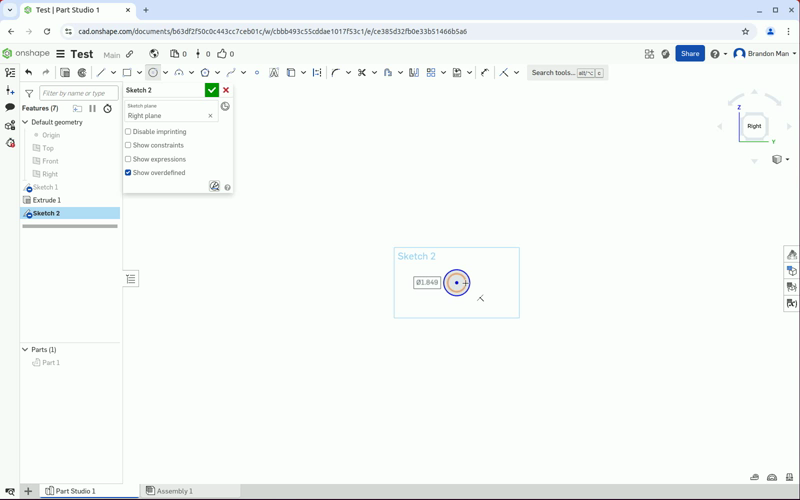
scroll(-6)
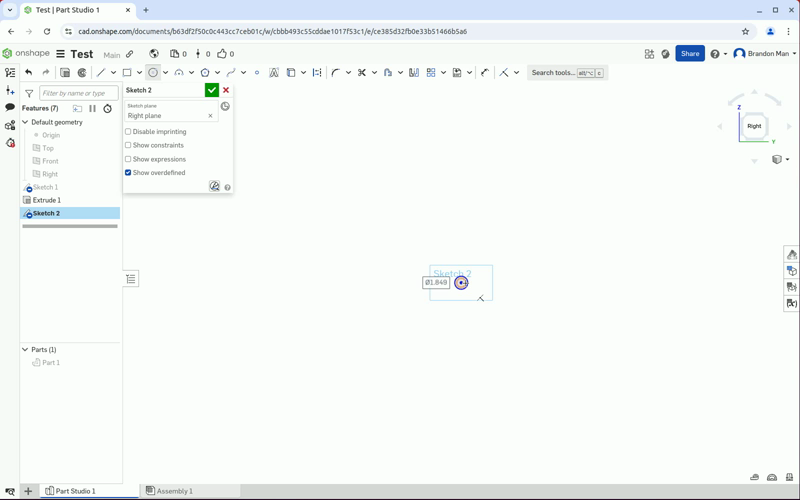
key(esc)
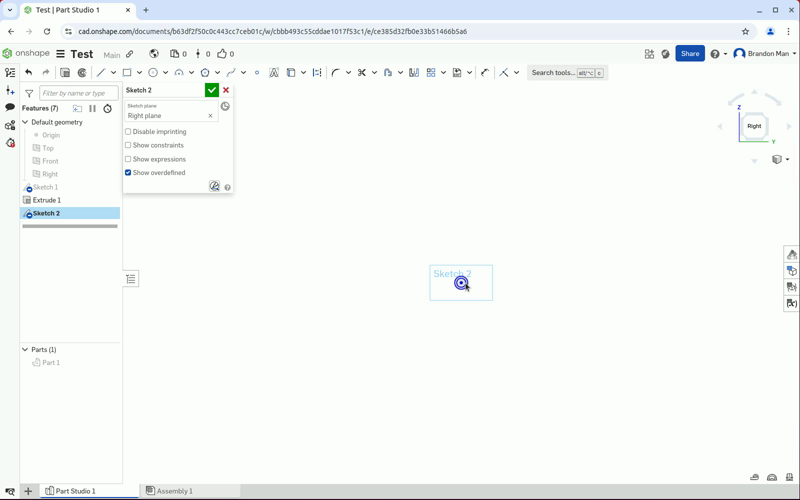
mouse_move(456, 283)
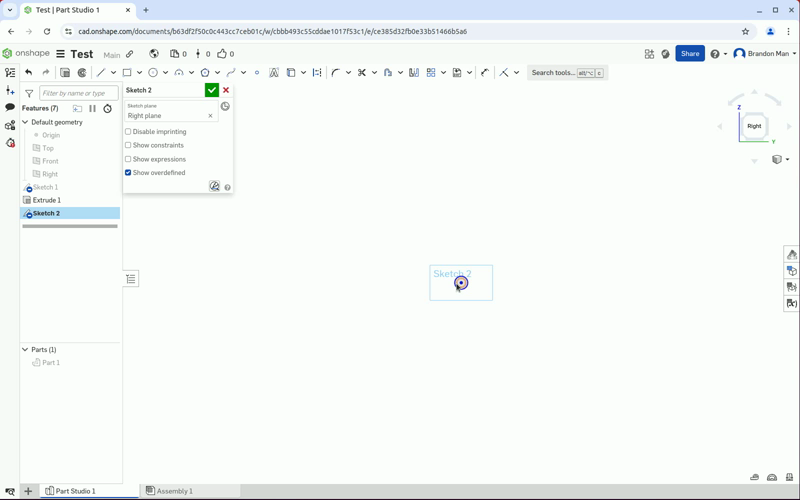
scroll(6)
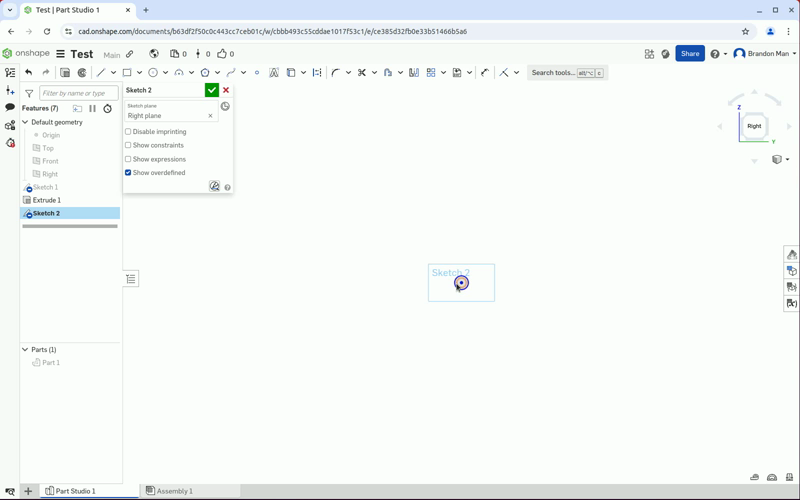
scroll(6)
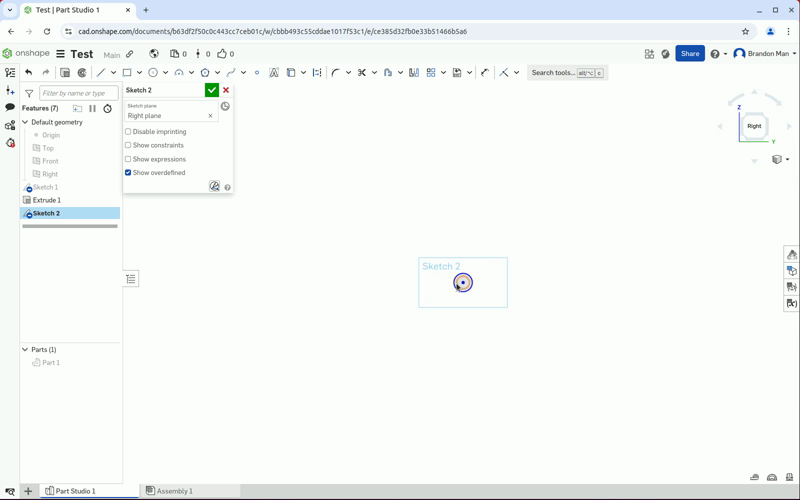
scroll(6)
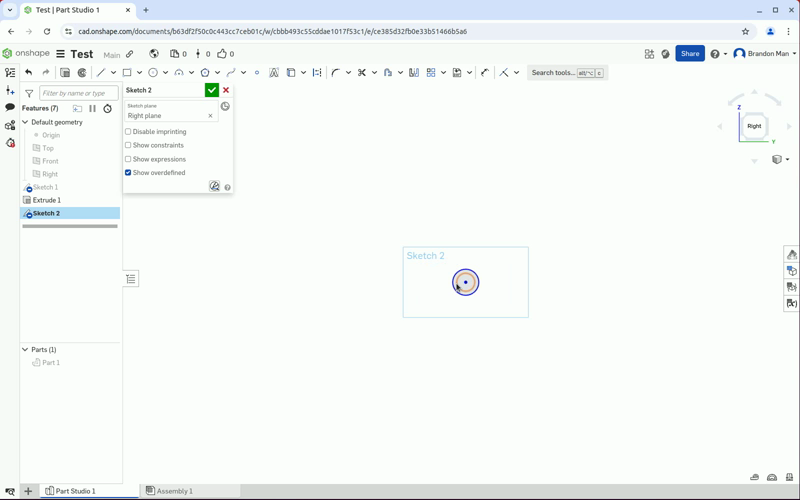
scroll(6)
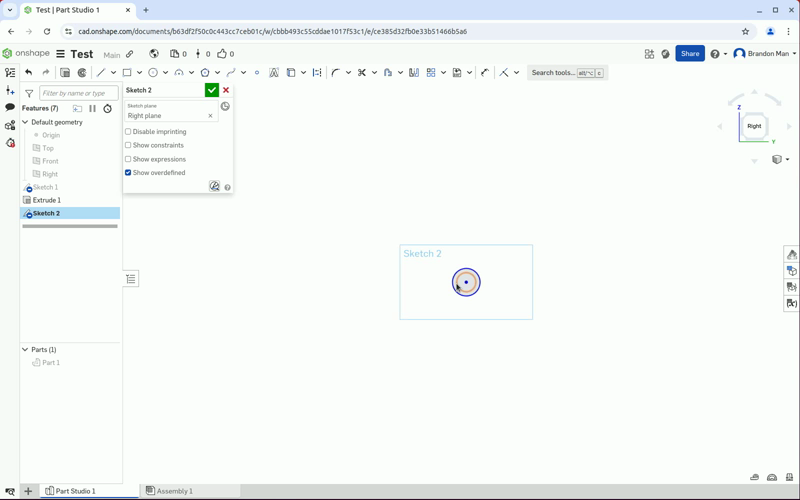
scroll(6)
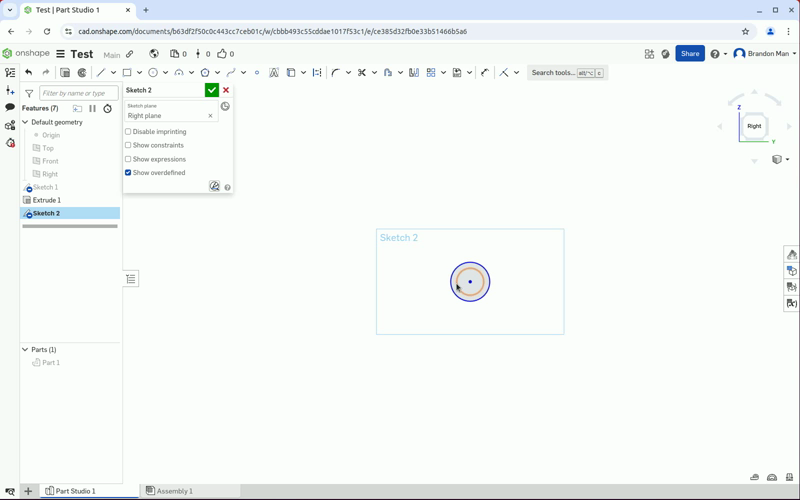
scroll(6)
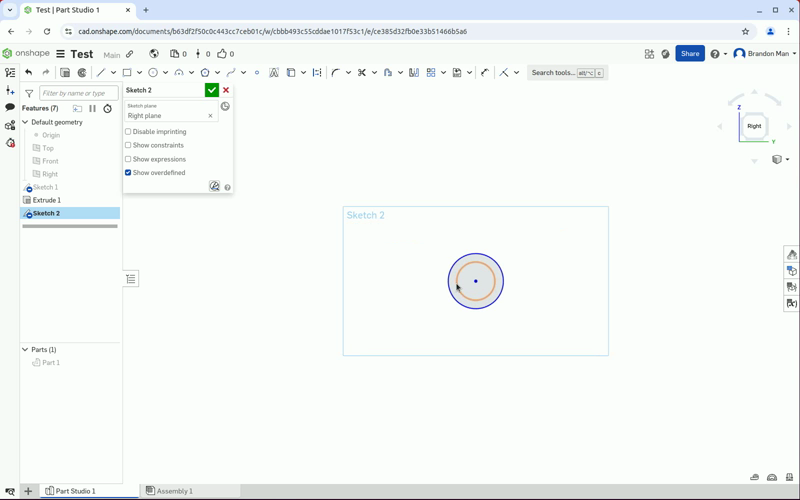
scroll(6)
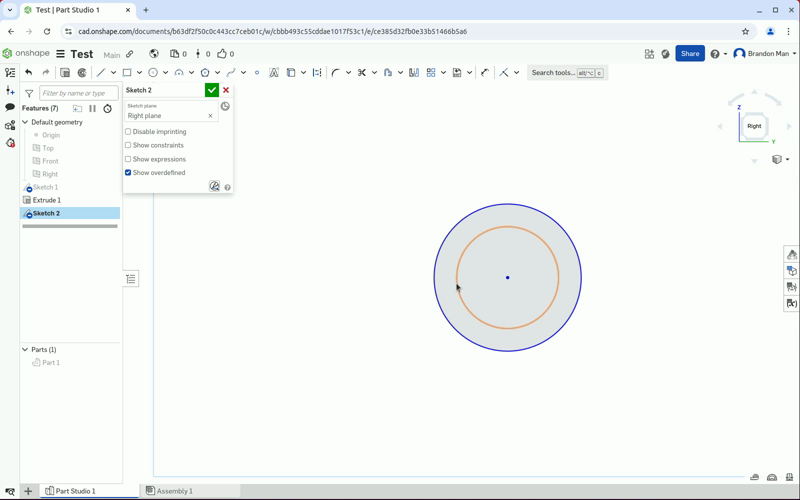
click(456, 283)
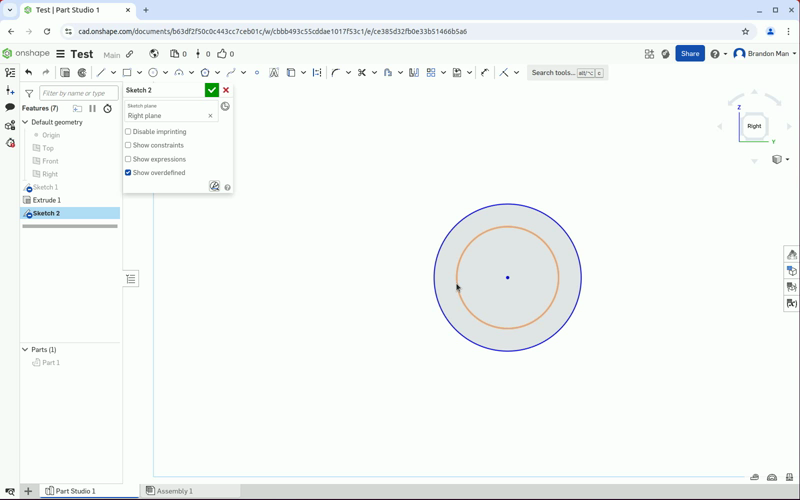
scroll(-6)
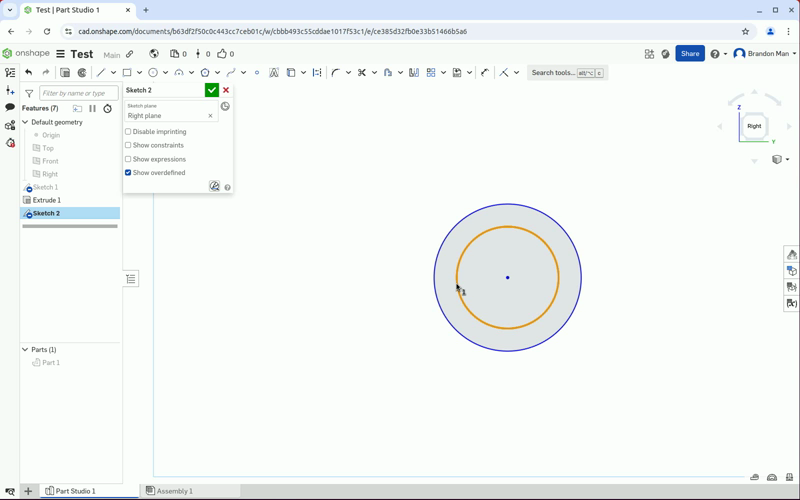
scroll(-6)
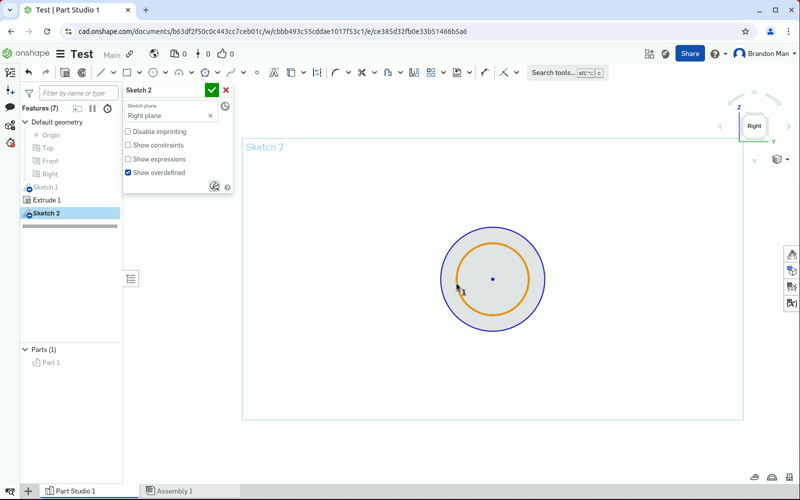
scroll(-6)
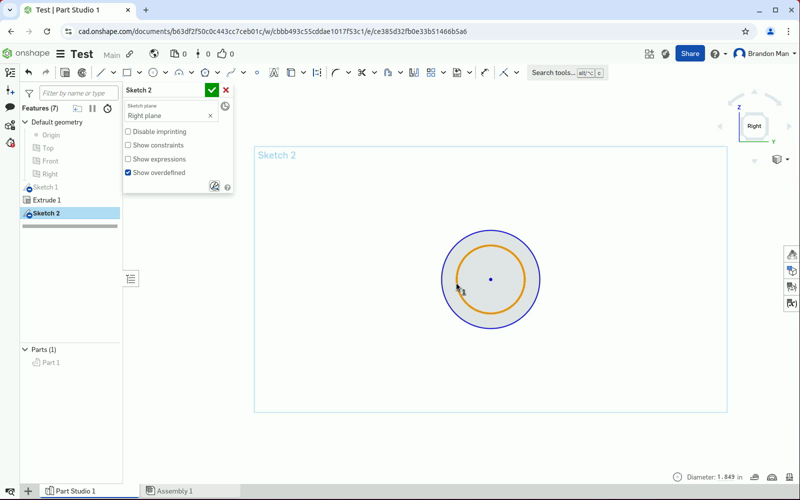
scroll(-6)
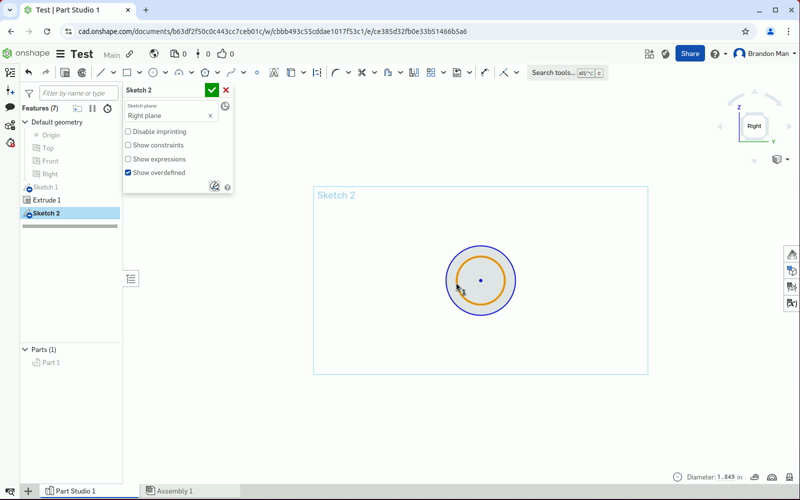
scroll(-6)
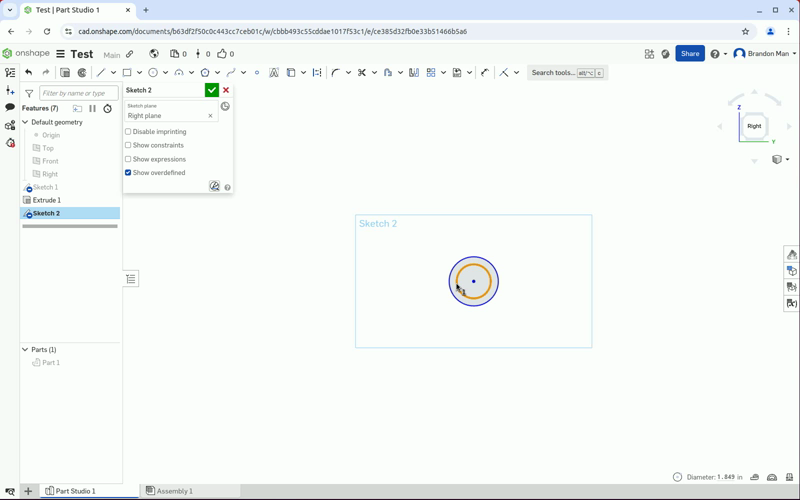
scroll(-6)
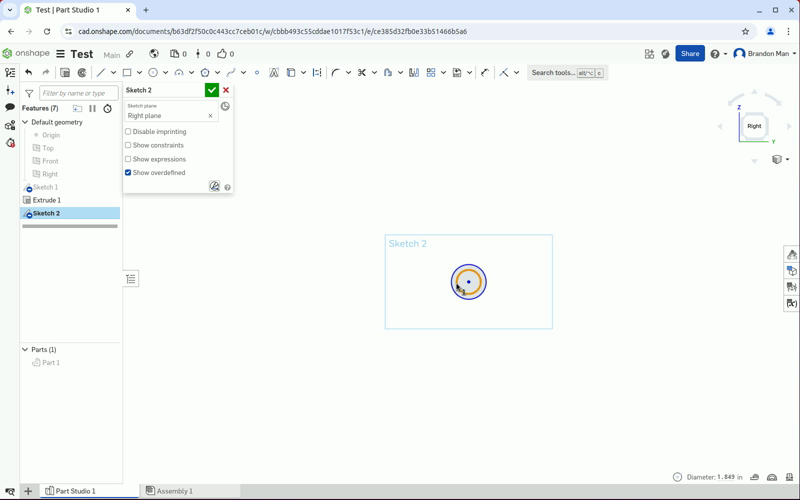
scroll(-6)
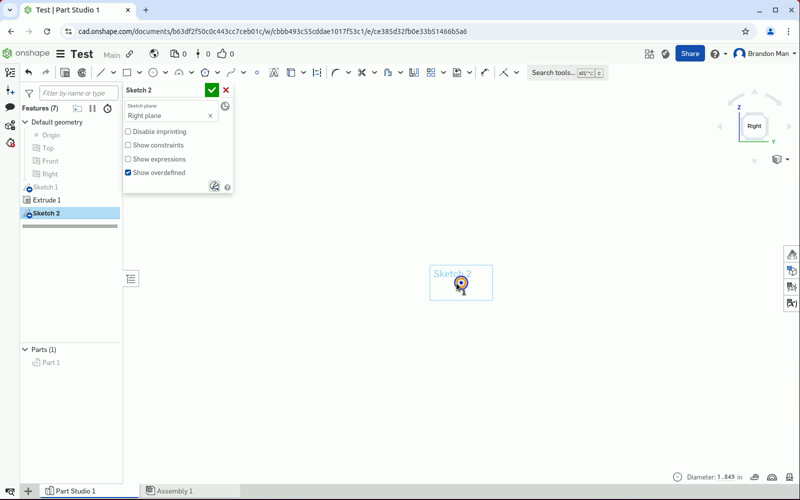
mouse_move(73, 352)
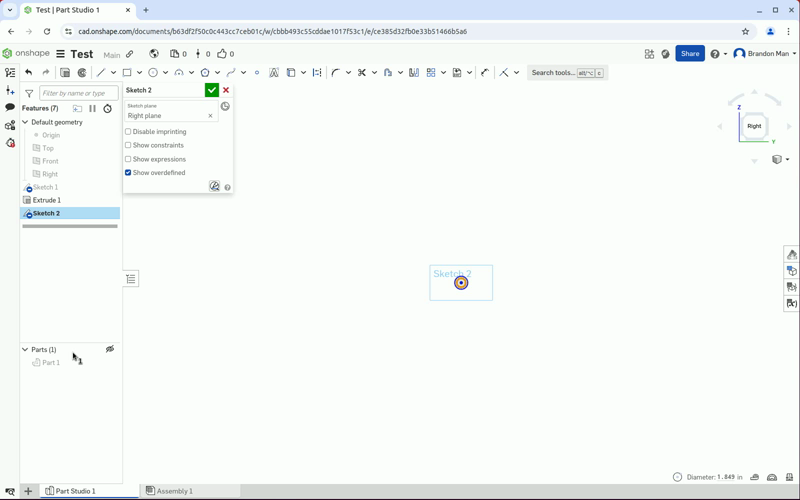
key(shift+y)
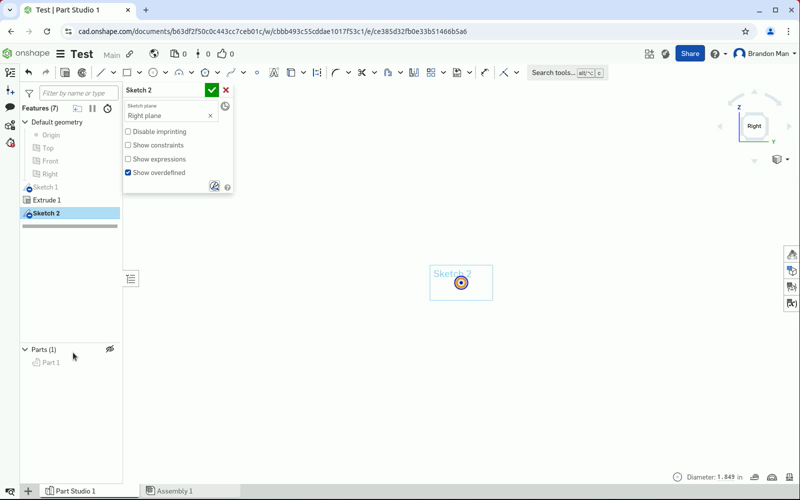
key(shift+e)
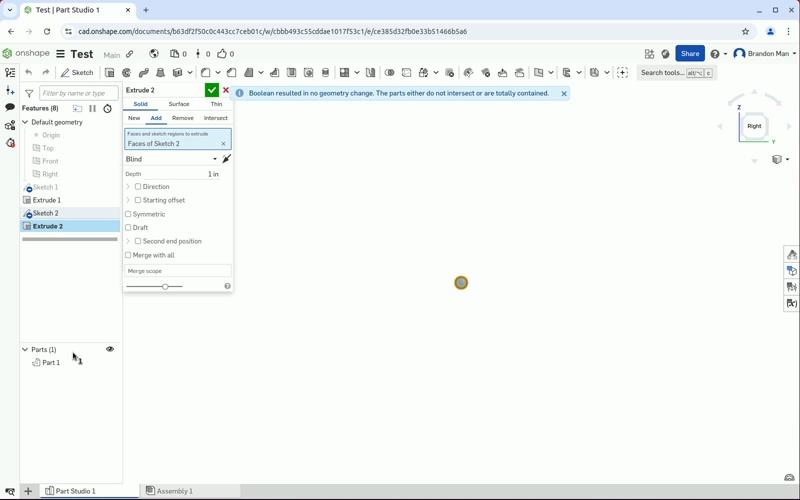
mouse_move(143, 106)
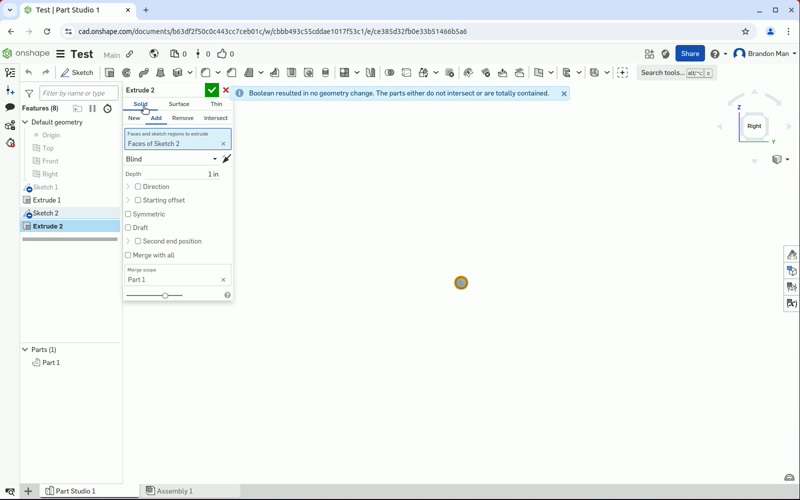
click(143, 106)
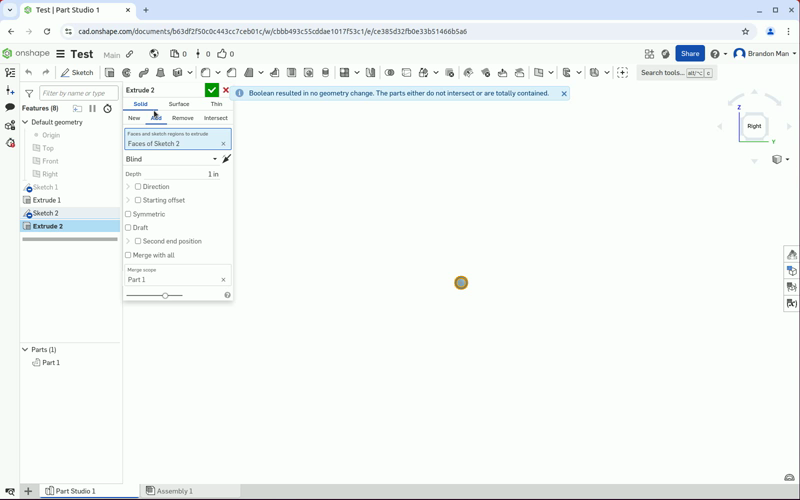
mouse_move(186, 120)
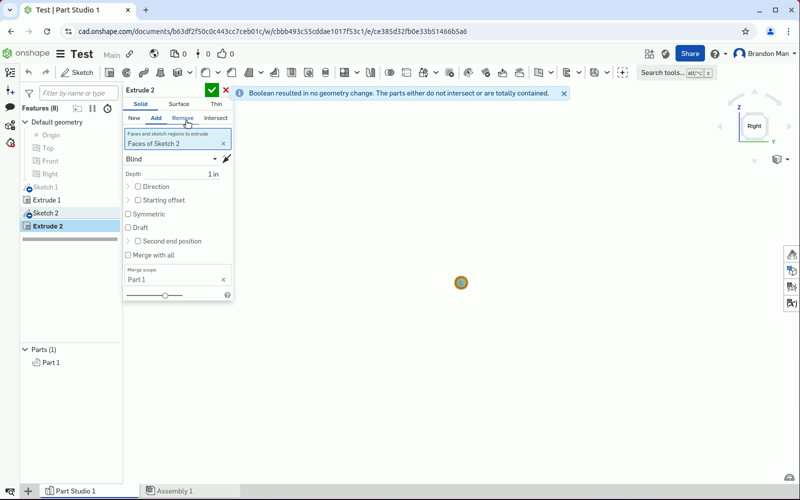
click(186, 120)
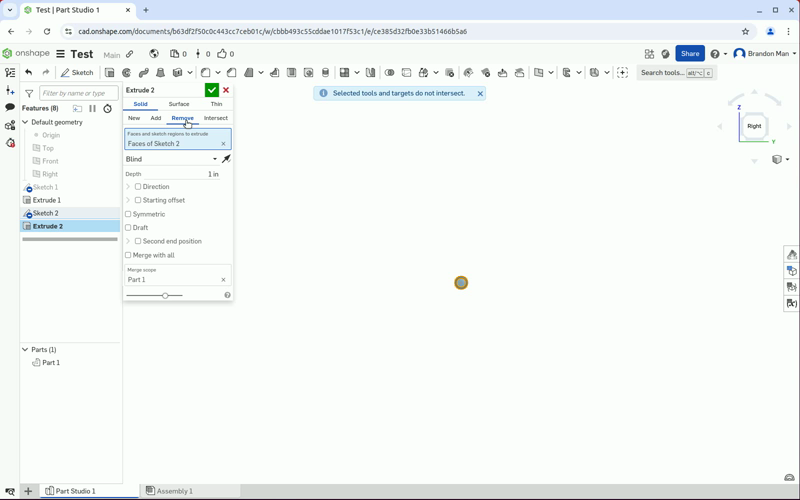
key(tab, 4)
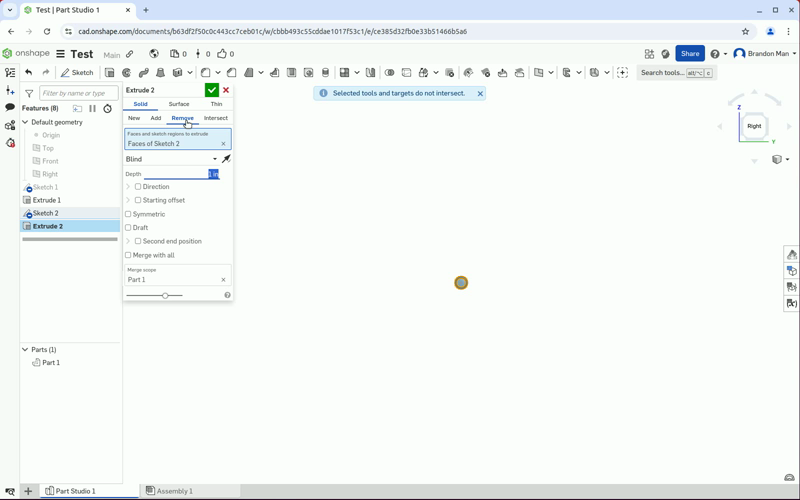
text(-9.147)
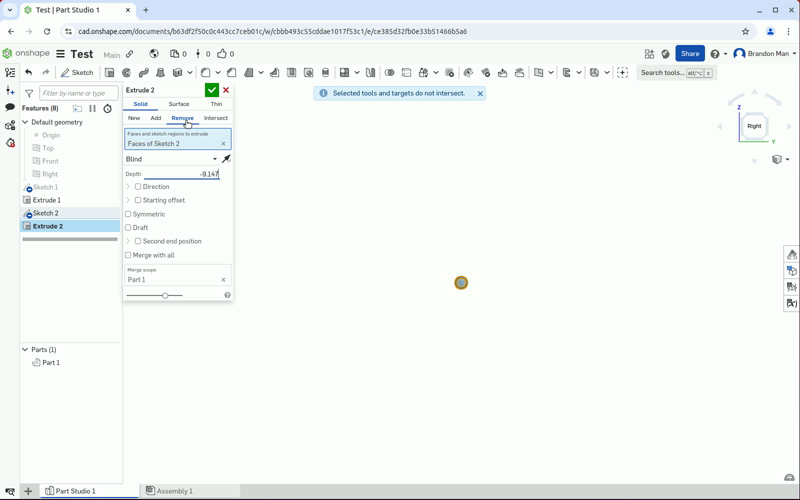
key(tab, 6)
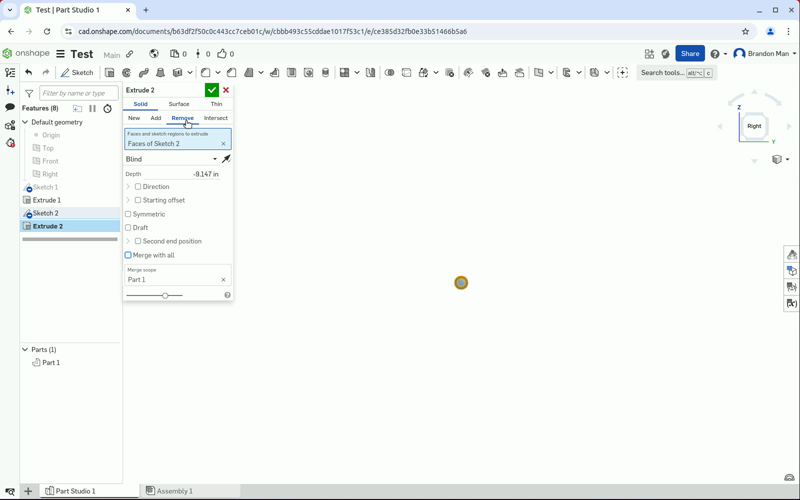
key(space)
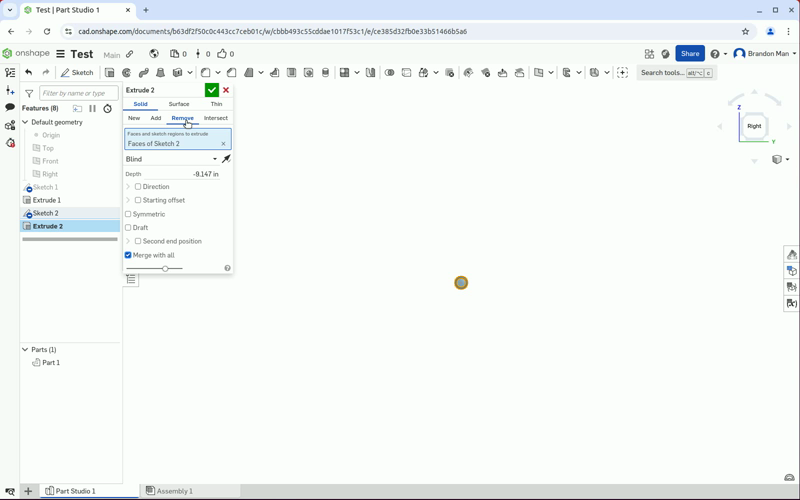
key(enter)
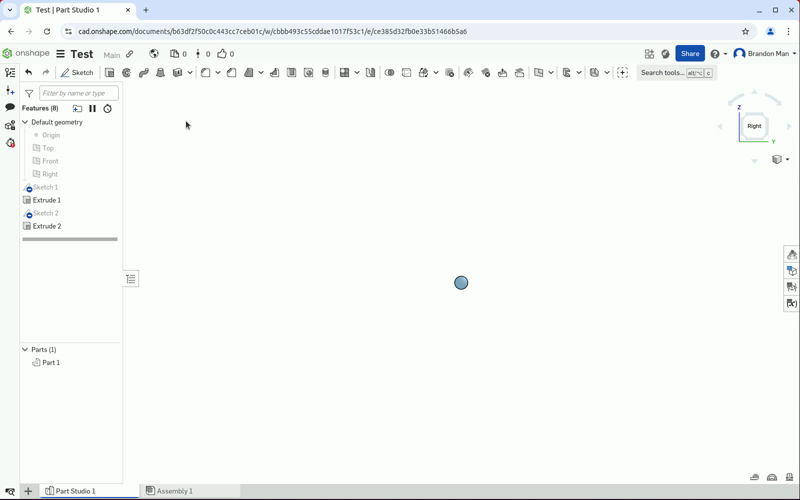
key(shift+h)
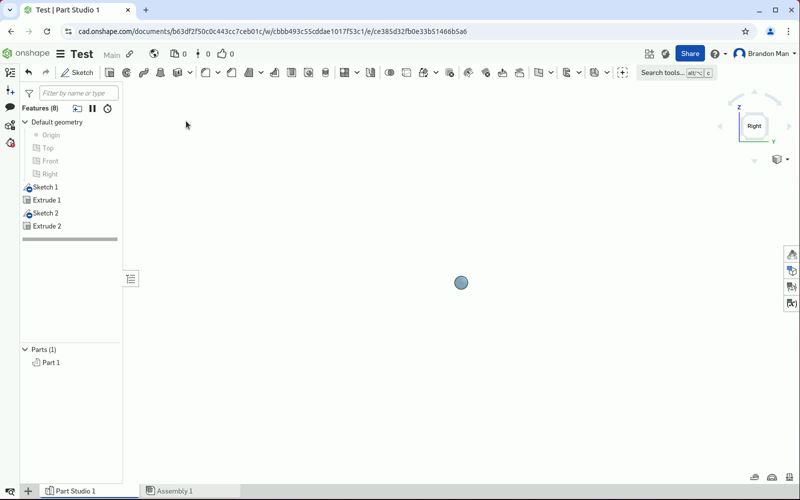
key(shift+h)
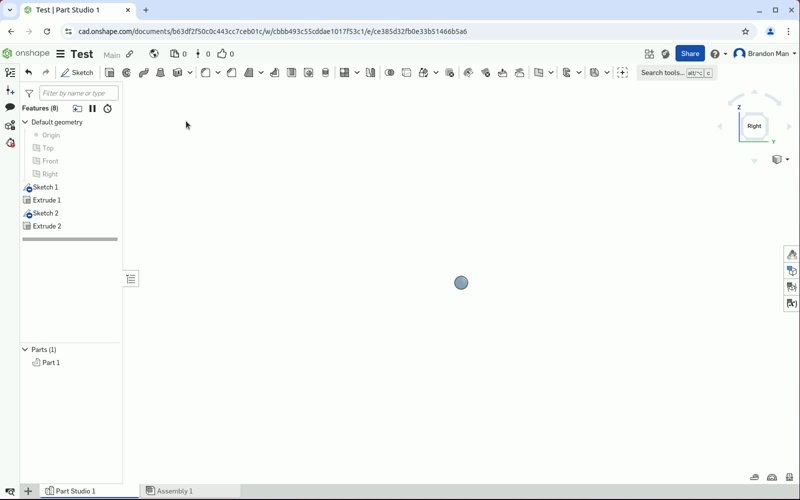
key(shift+7)
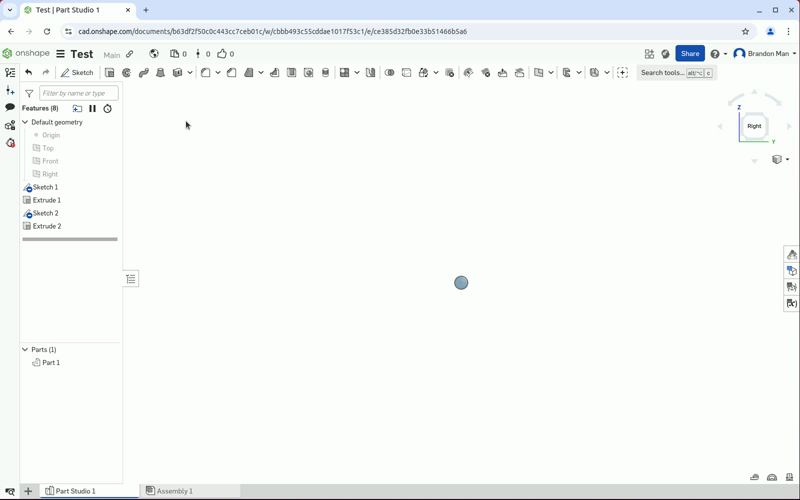
key(right, 2)
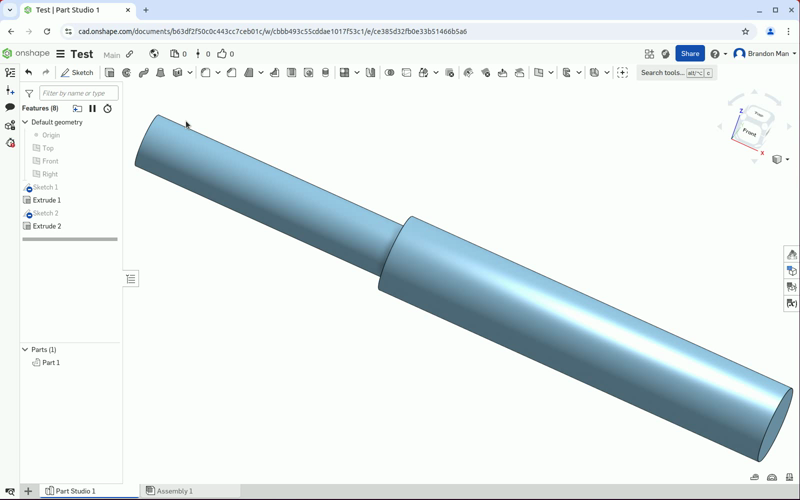
key(down, 2)
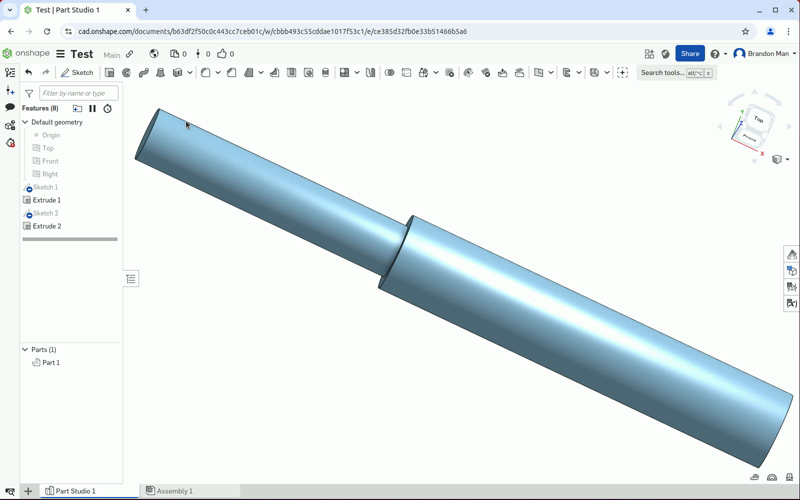
key(up, 2)
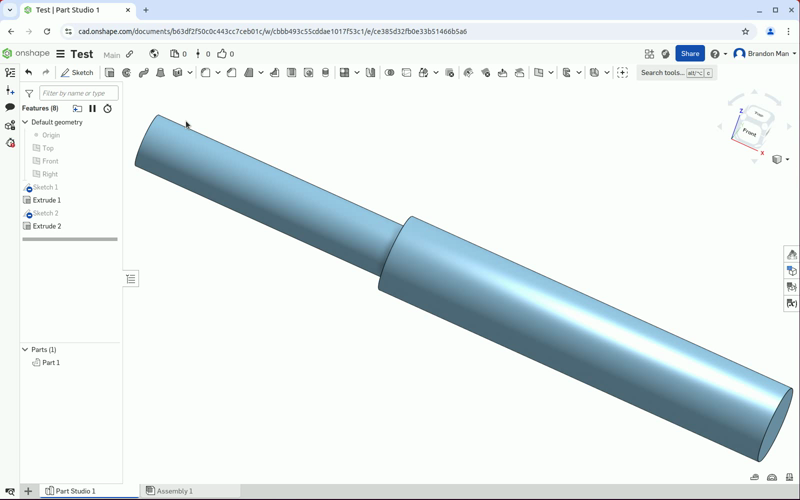
key(left, 2)
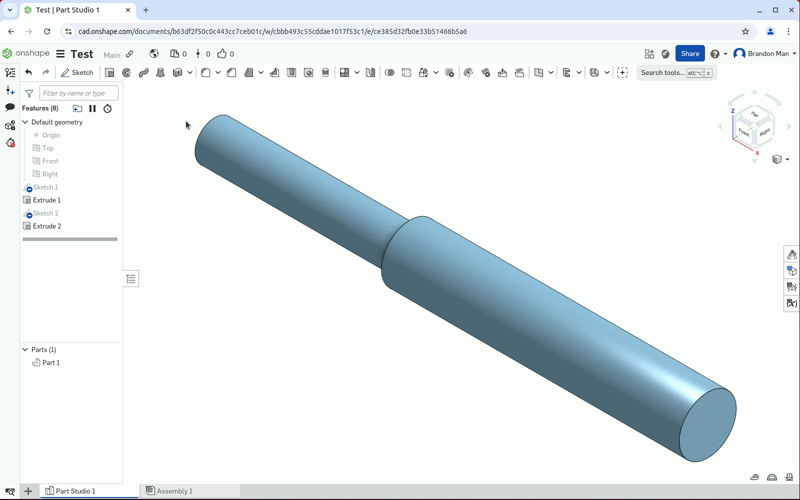
mouse_move(73, 189)
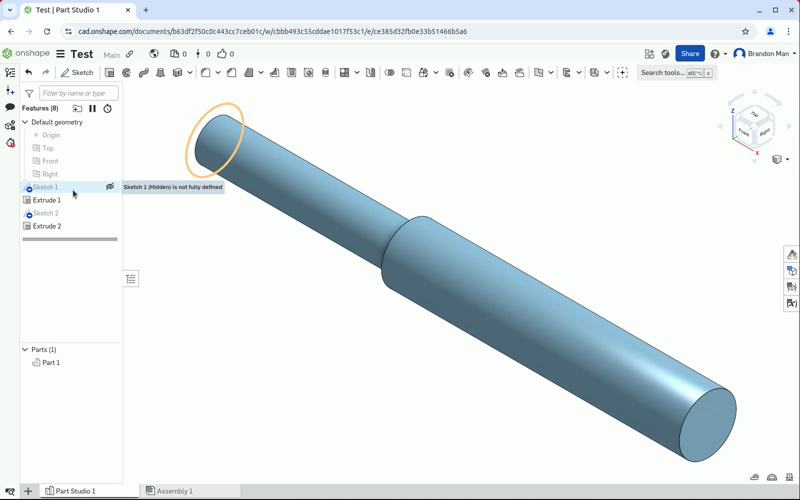
click(73, 189)